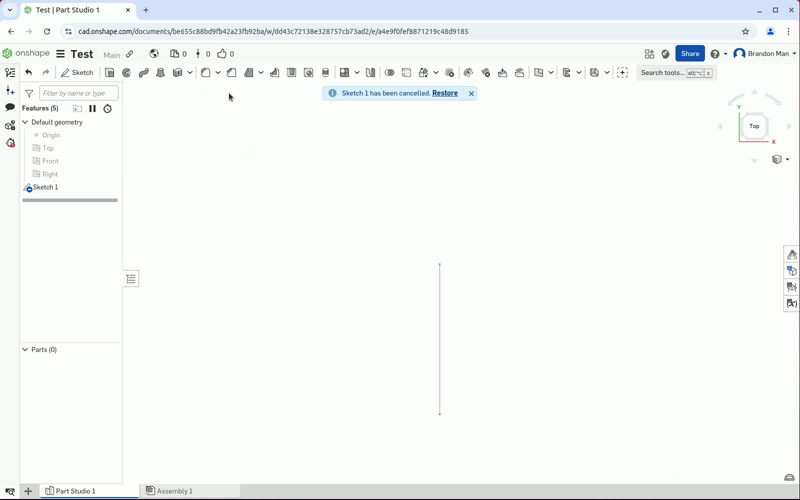
key(shift+h)
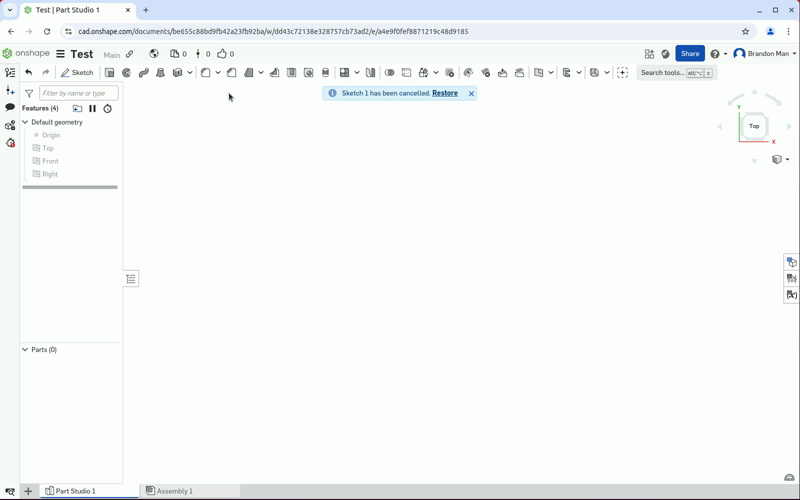
mouse_move(73, 352)
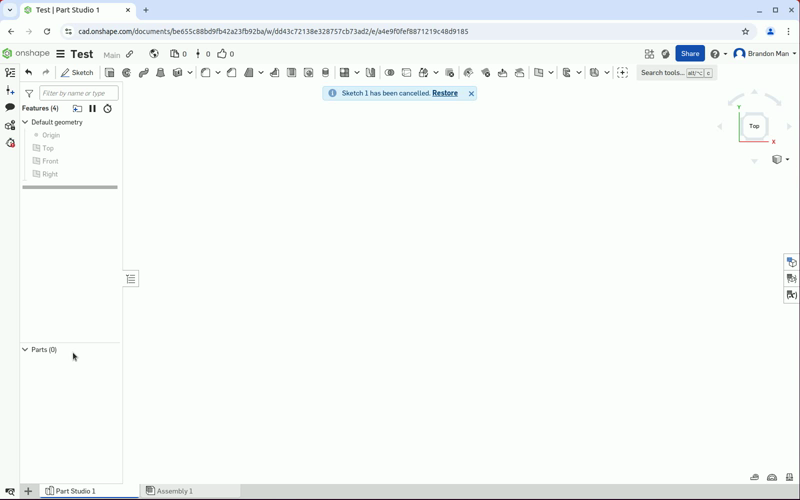
key(y)
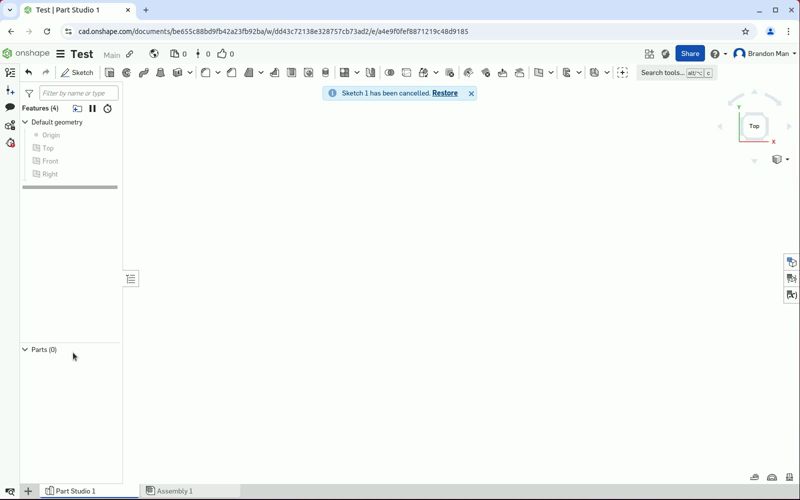
key(shift+p)
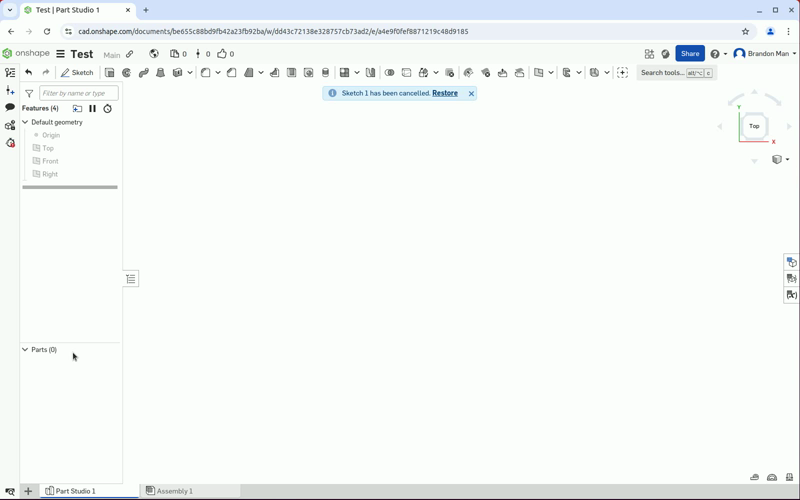
key(space)
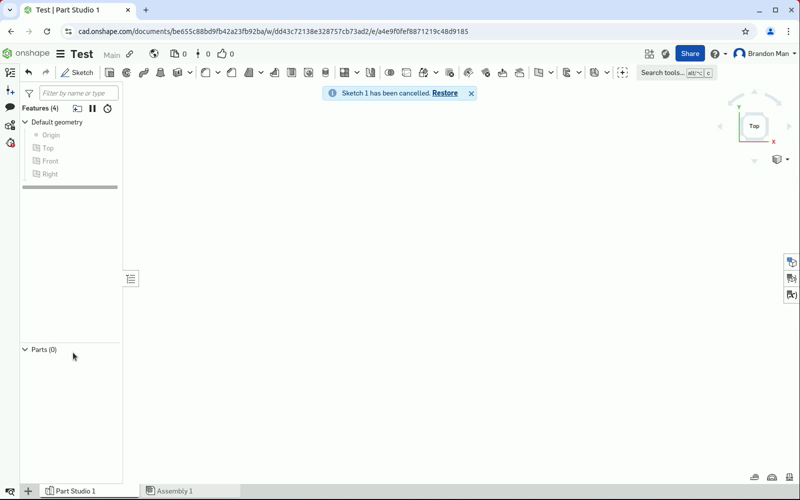
key_down(shift)
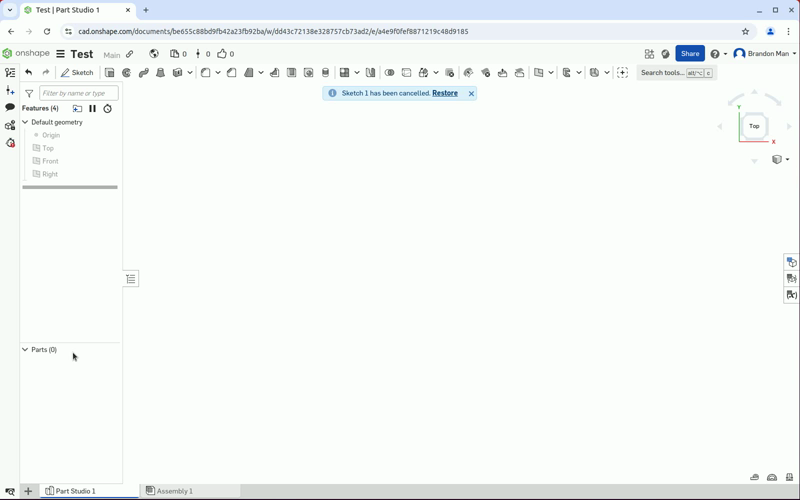
key(up)
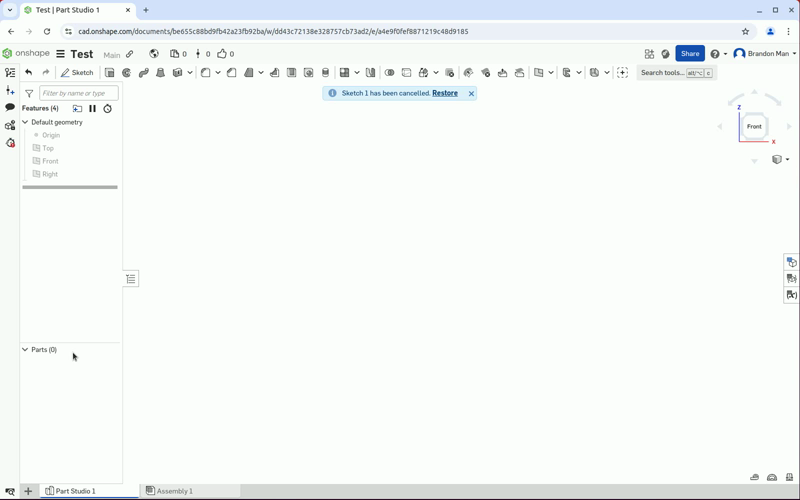
key_up(shift)
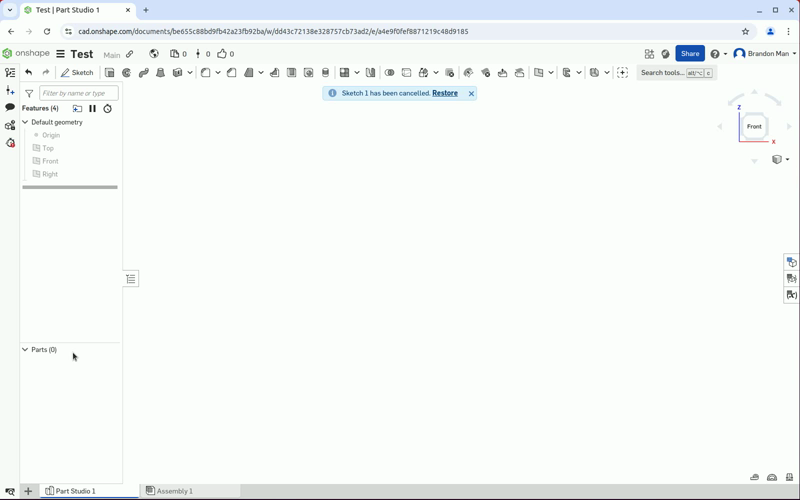
mouse_move(73, 352)
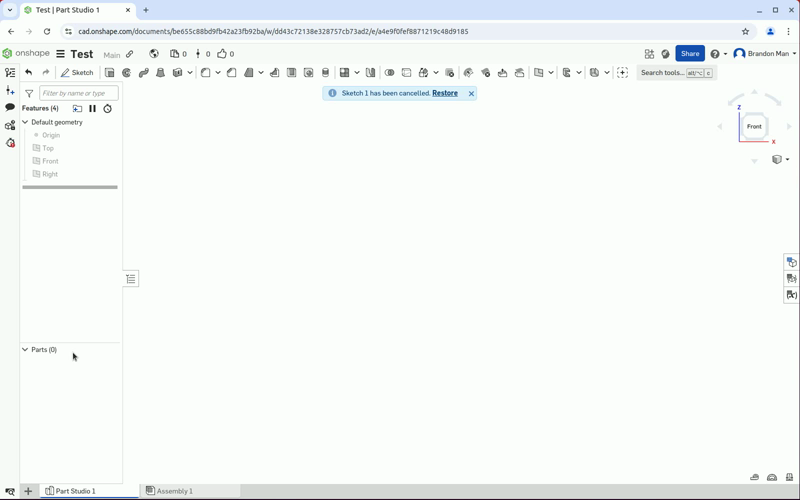
key(shift+y)
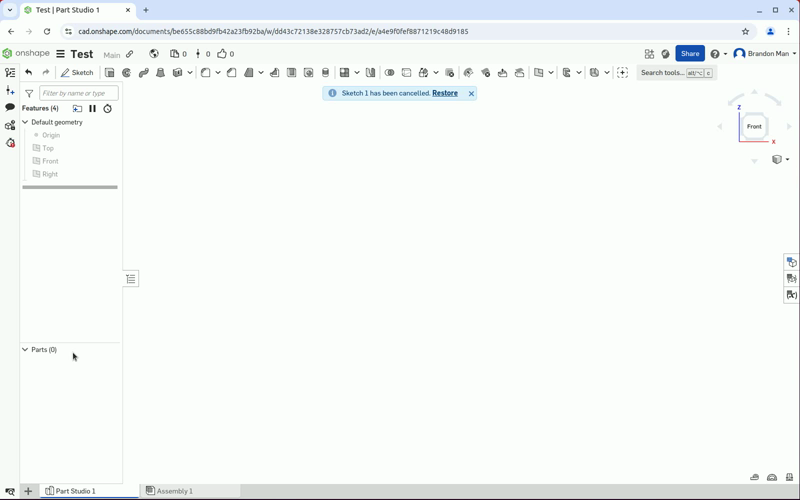
key(shift+s)
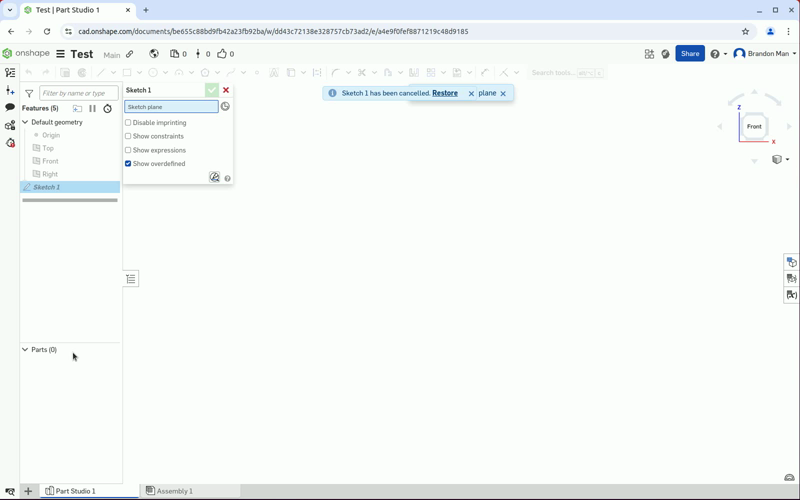
mouse_move(73, 163)
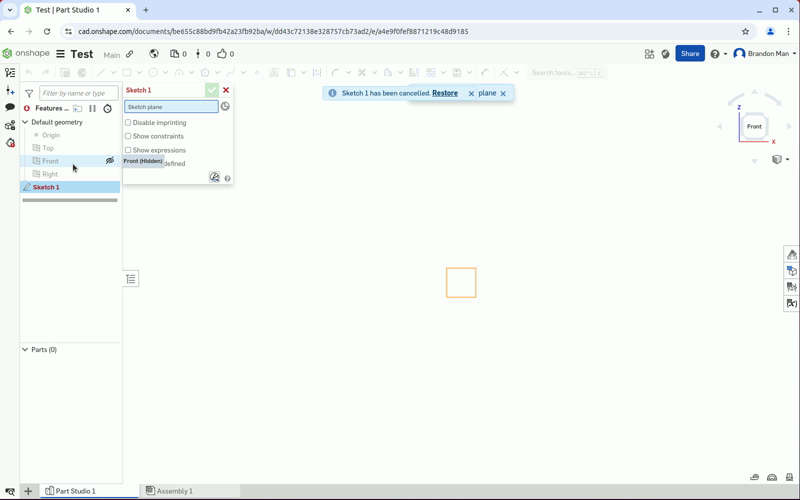
click(73, 163)
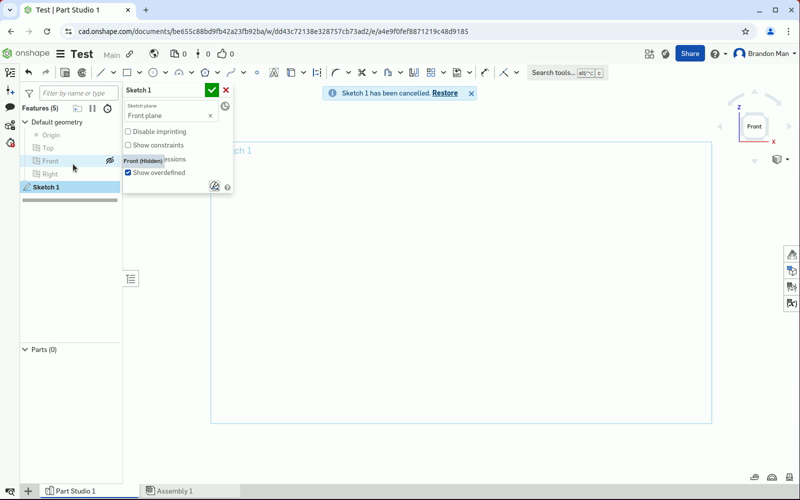
mouse_move(73, 352)
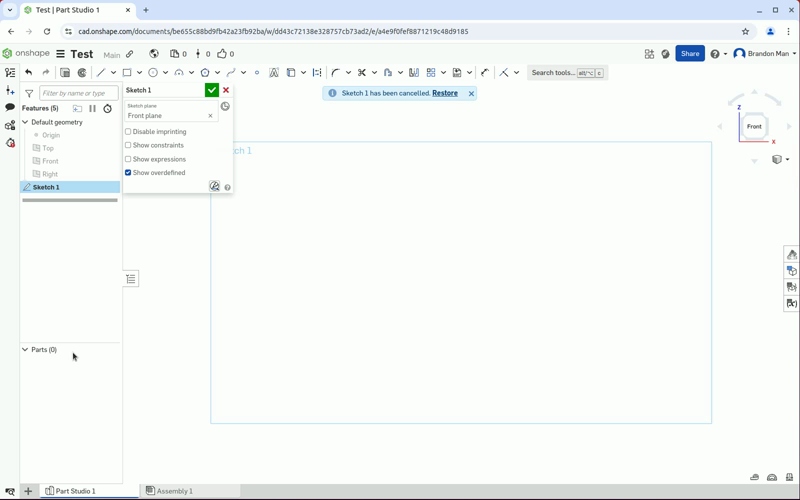
key(y)
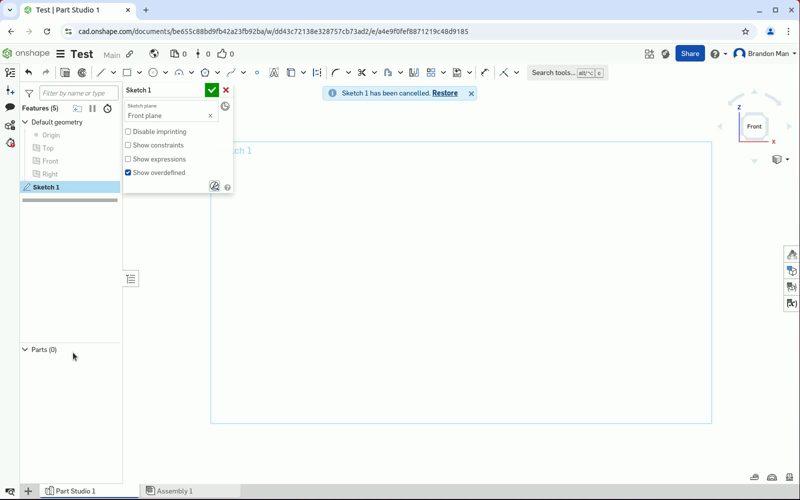
key(l)
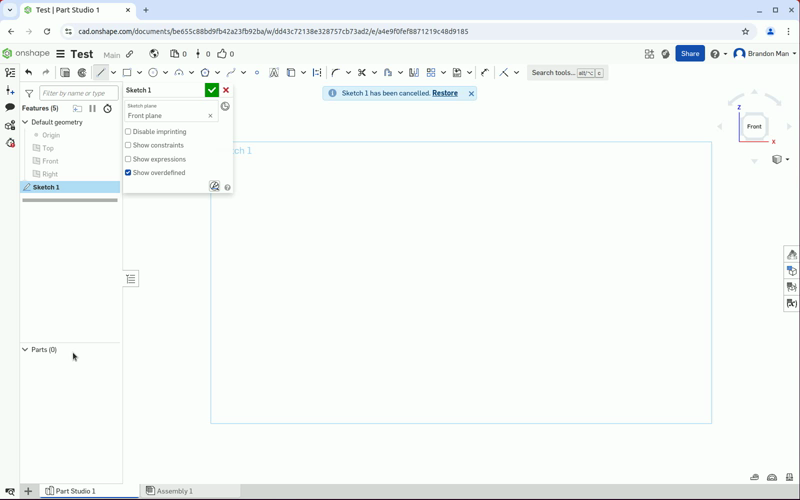
key_down(shift)
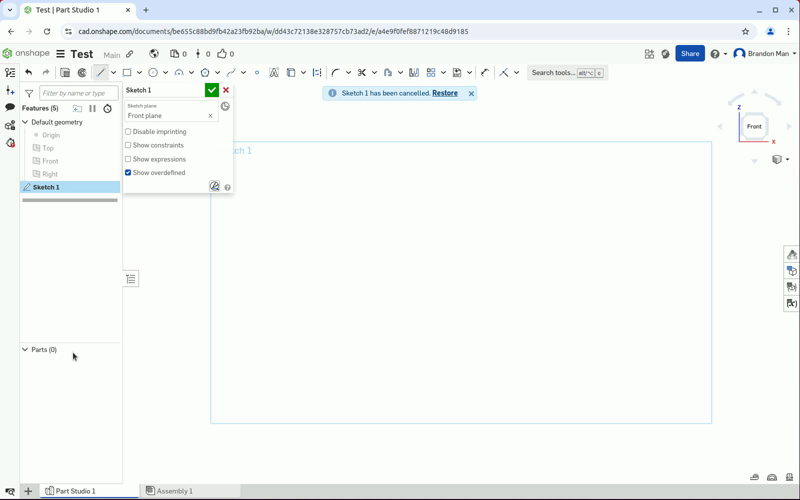
mouse_move(406, 243)
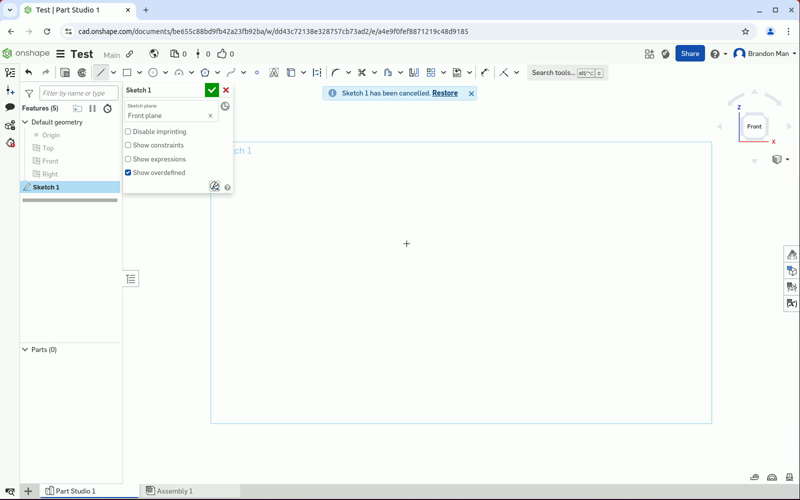
click(406, 243)
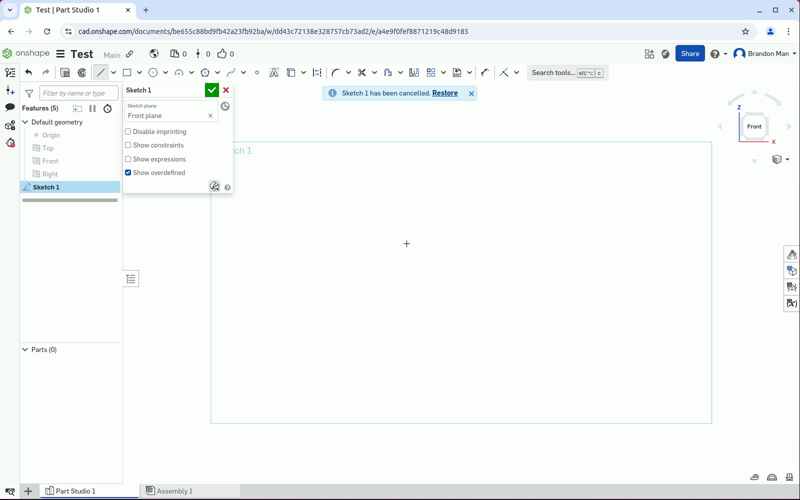
key_up(shift)
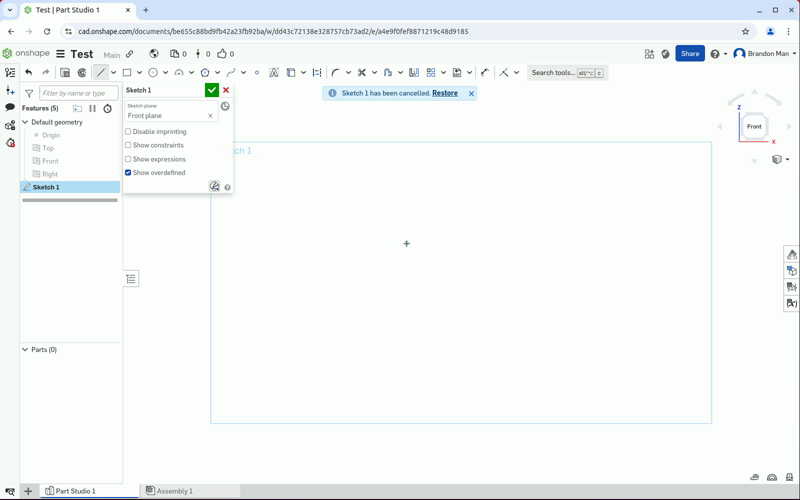
key_down(shift)
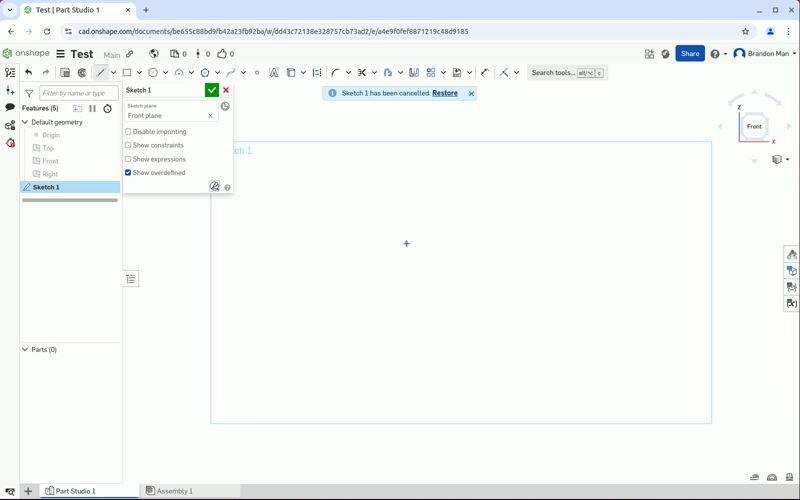
mouse_move(436, 243)
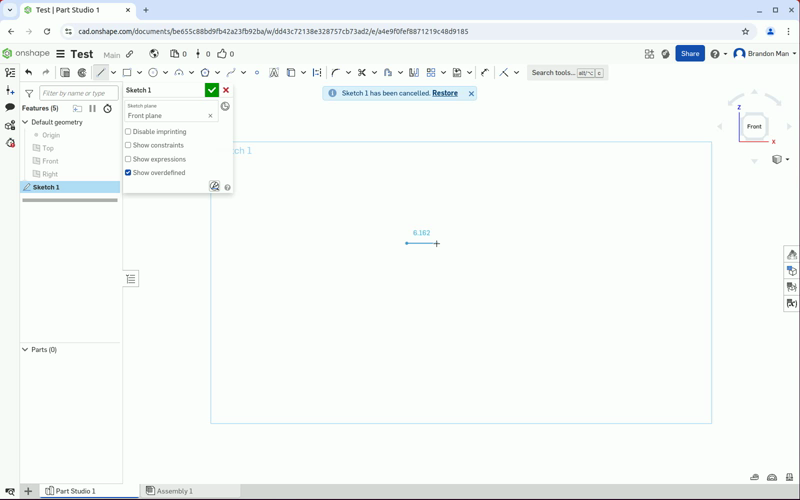
mouse_move(406, 223)
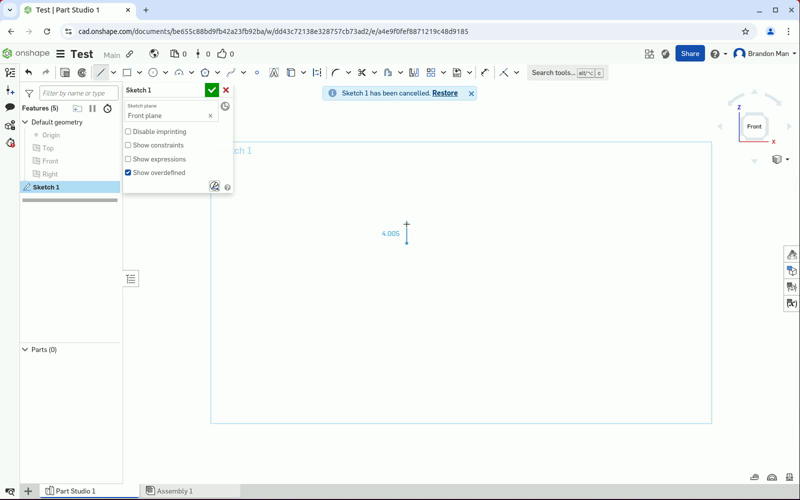
click(406, 223)
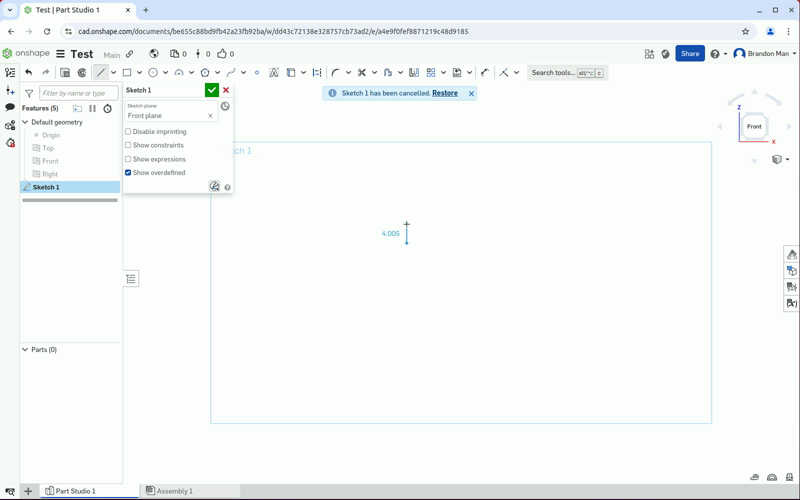
key_up(shift)
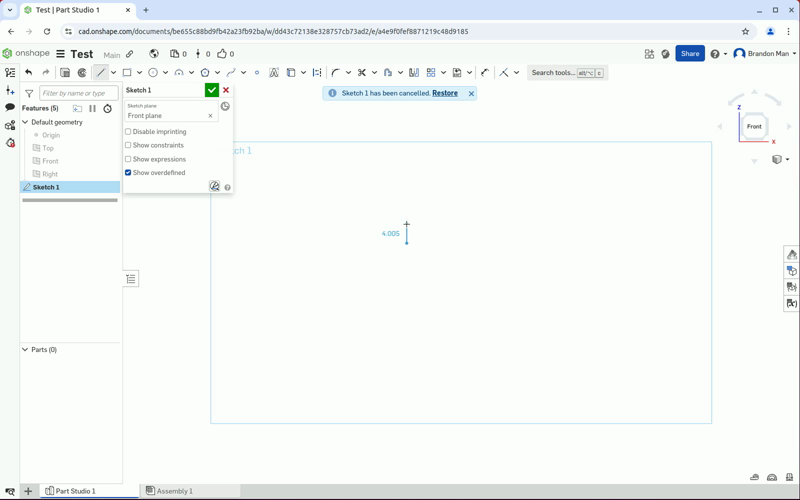
key_down(shift)
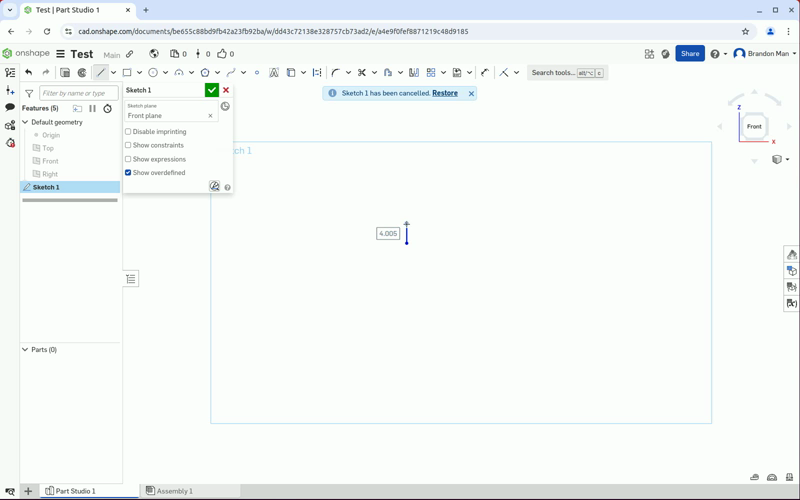
mouse_move(436, 223)
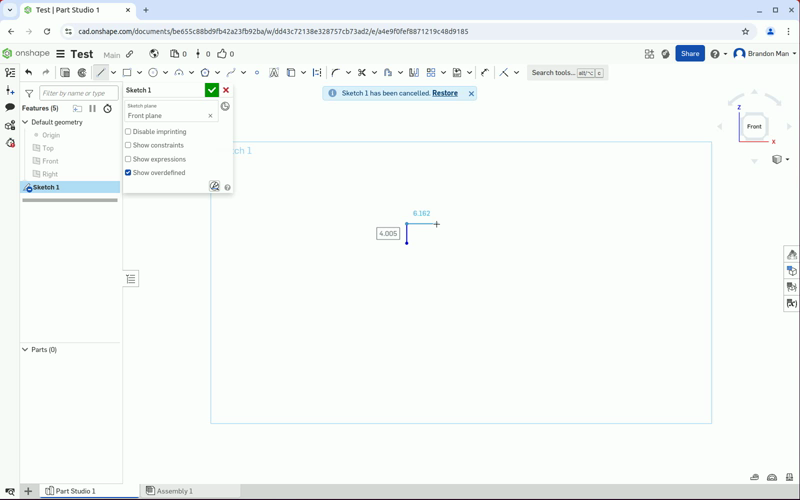
mouse_move(425, 223)
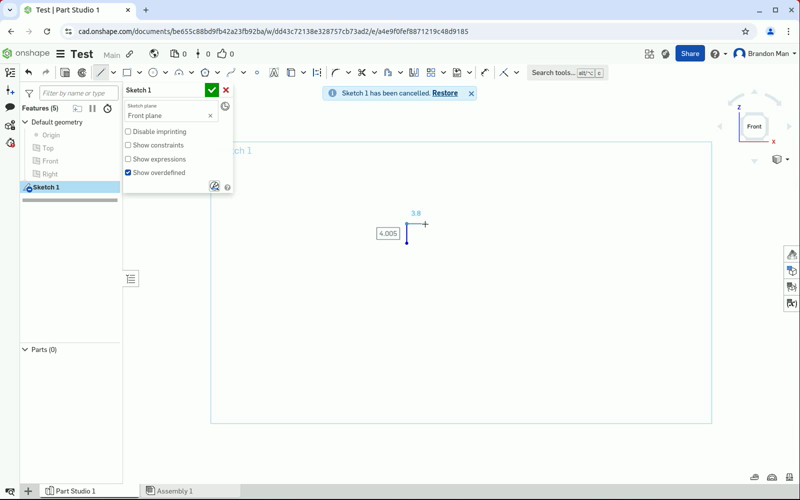
click(425, 223)
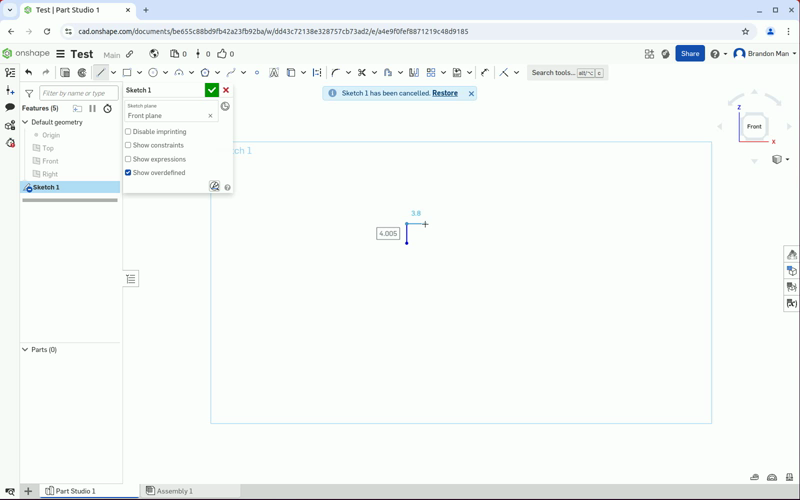
key_up(shift)
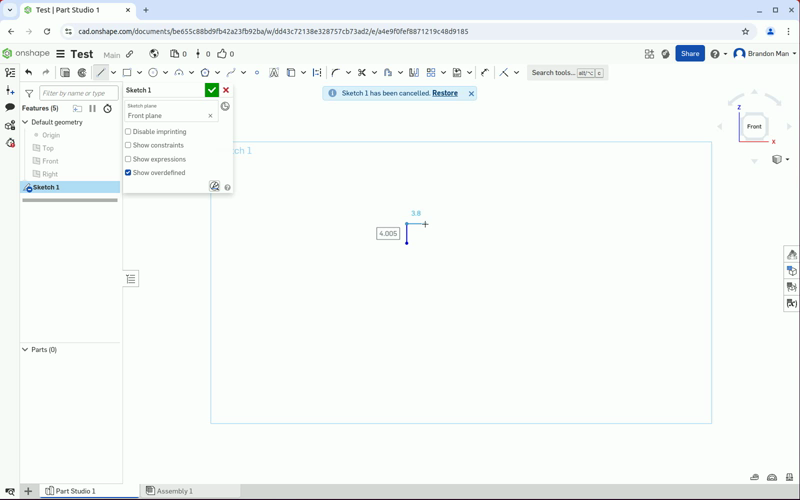
key(esc)
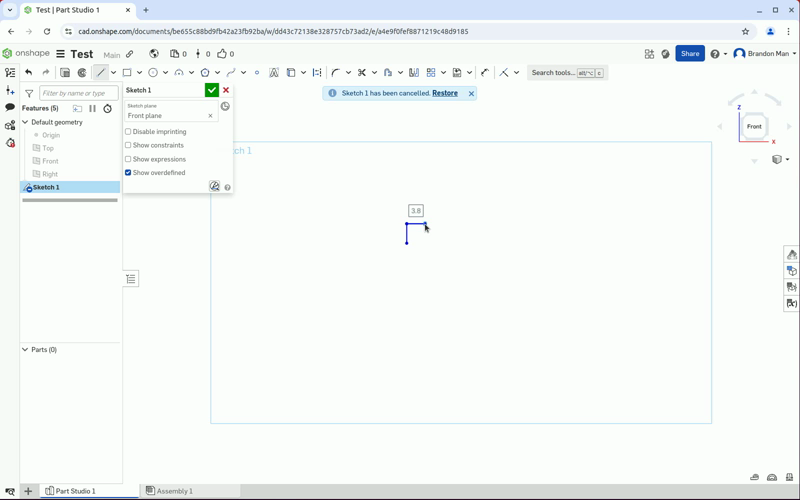
key(a)
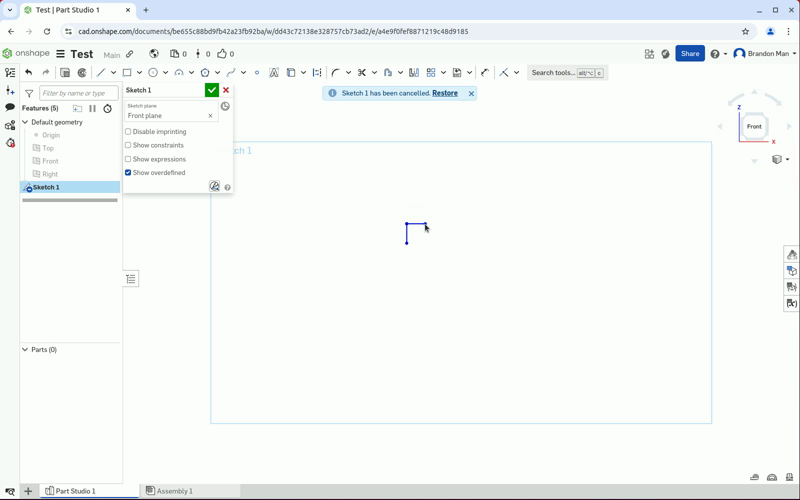
mouse_move(425, 223)
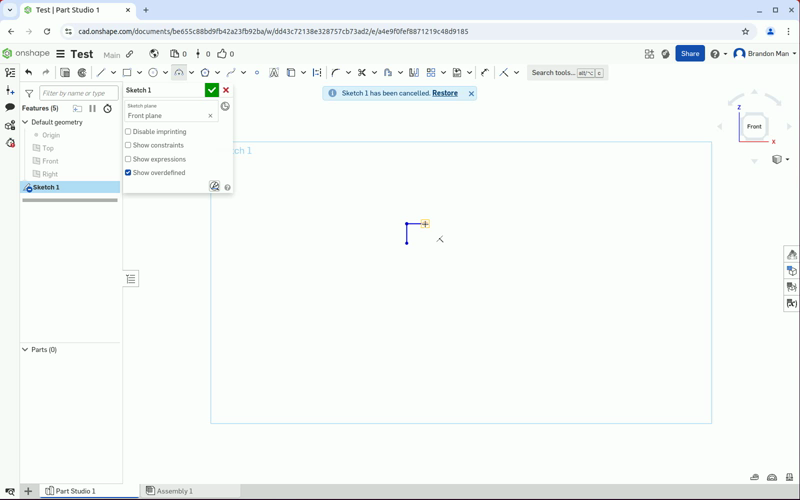
click(425, 223)
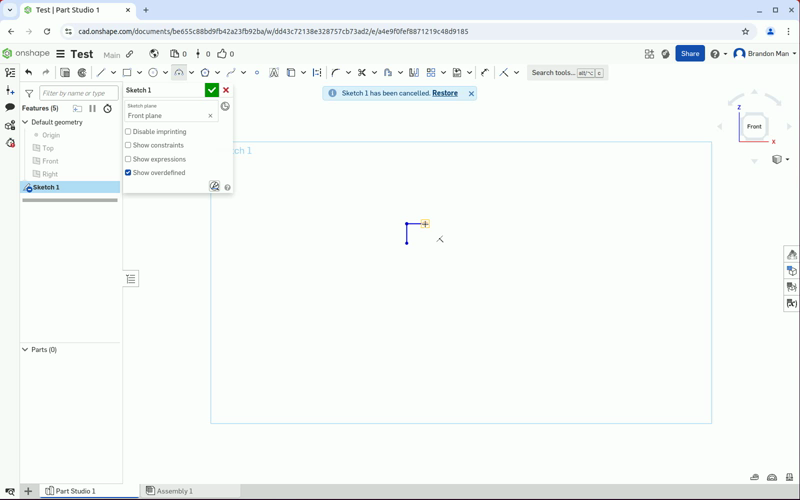
mouse_move(406, 243)
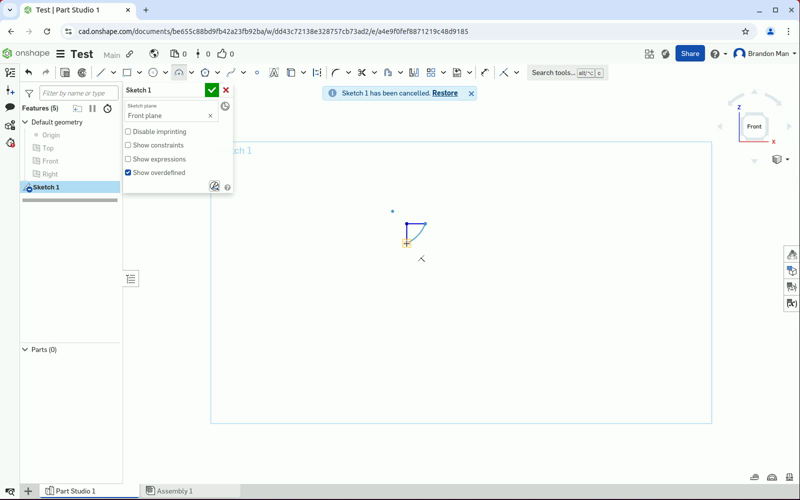
click(406, 243)
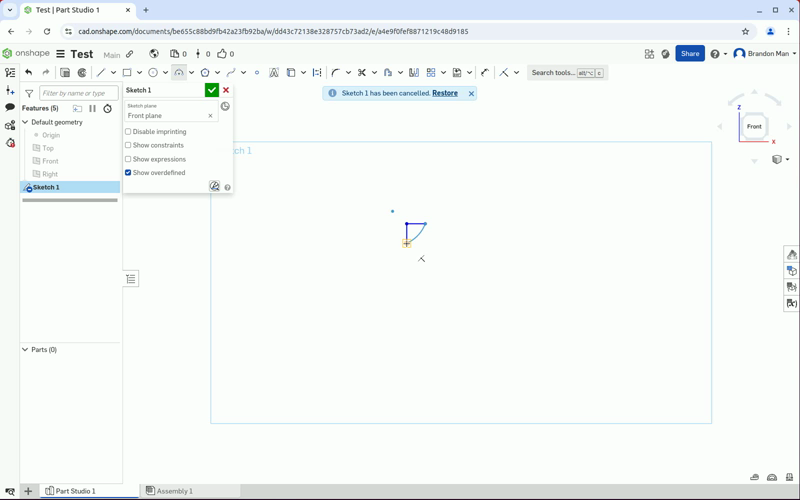
key_down(shift)
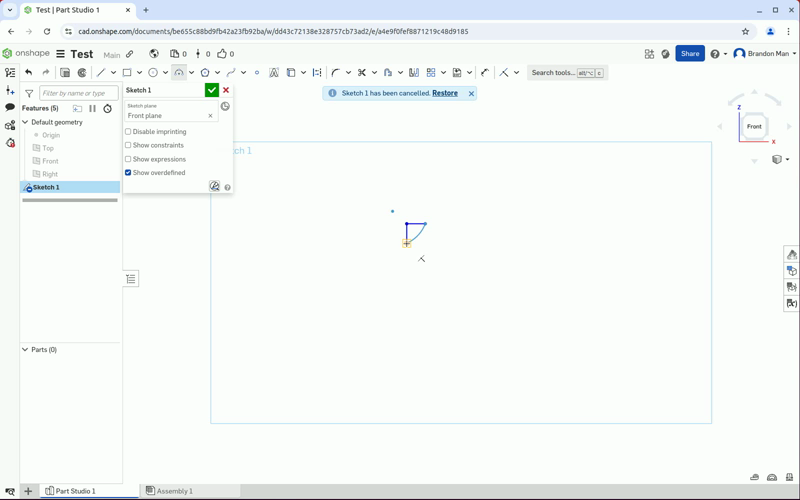
mouse_move(362, 182)
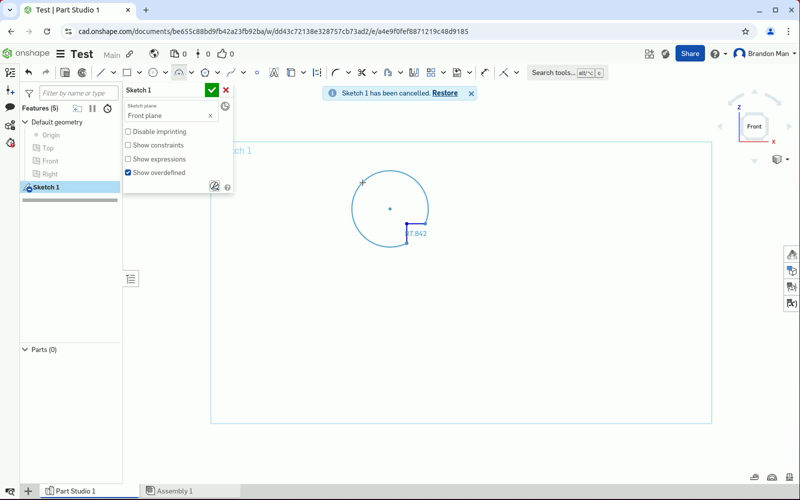
click(362, 182)
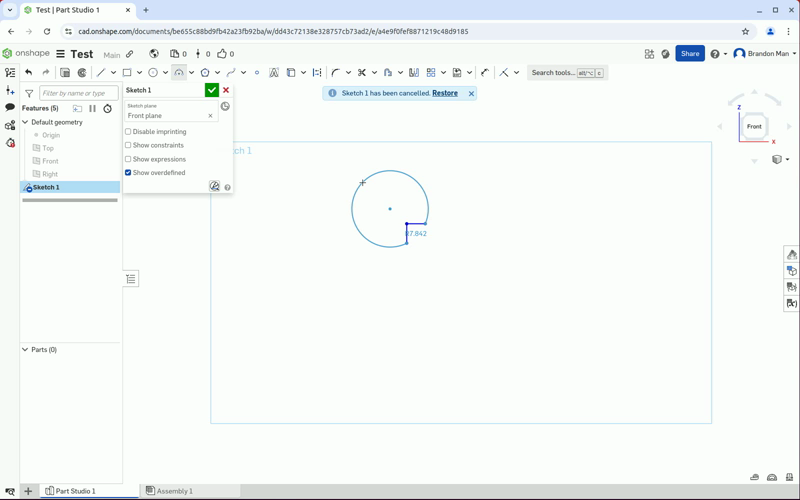
key_up(shift)
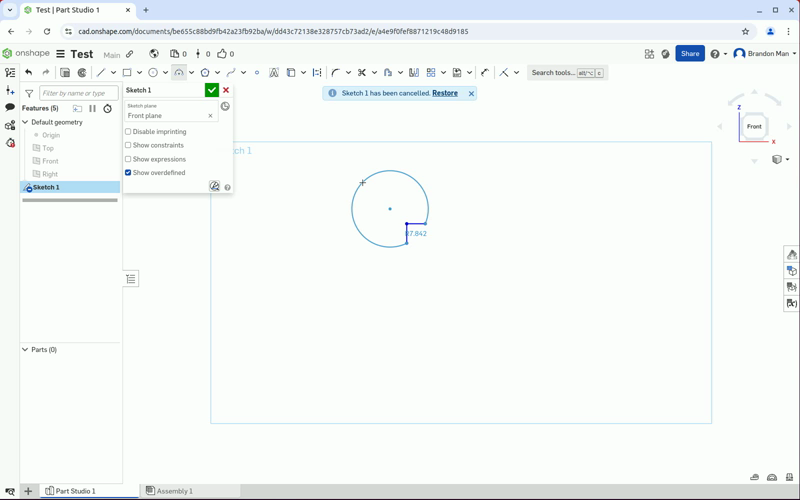
key(esc)
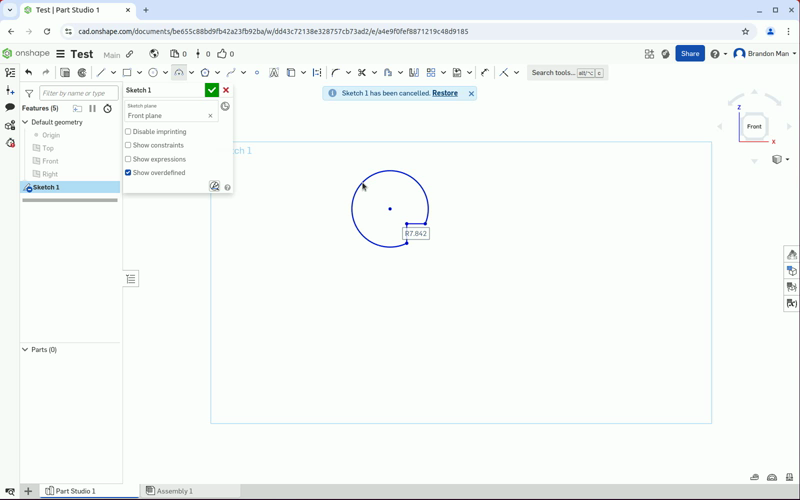
mouse_move(415, 205)
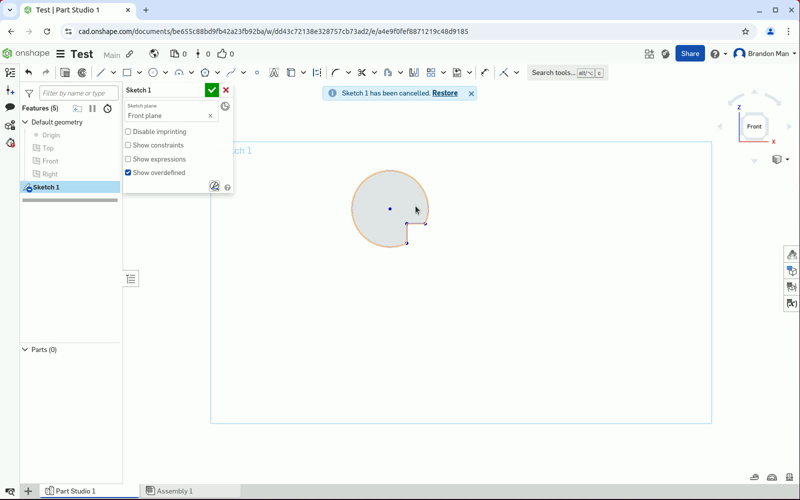
click(415, 205)
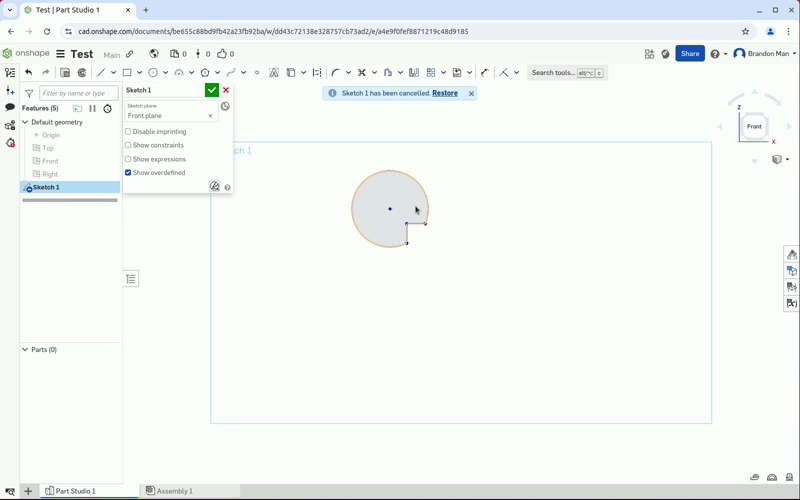
mouse_move(73, 352)
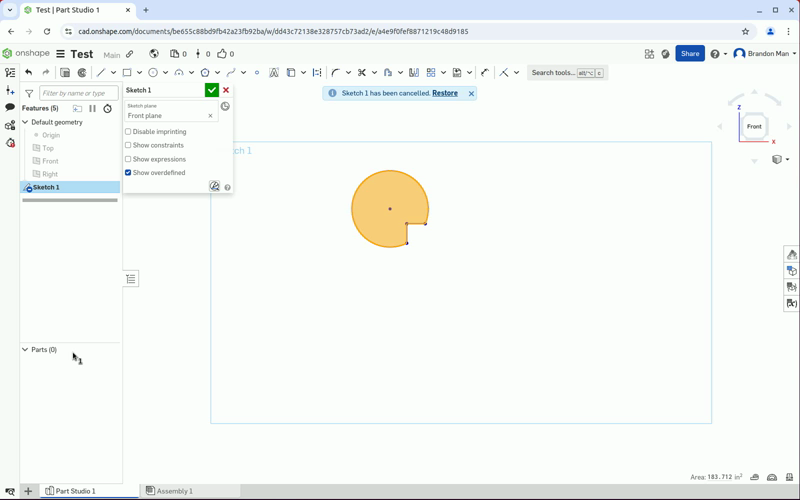
key(shift+y)
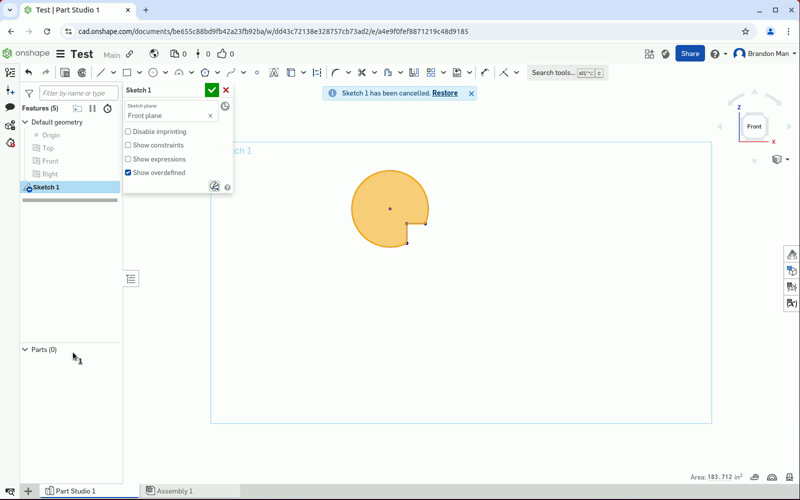
key(shift+e)
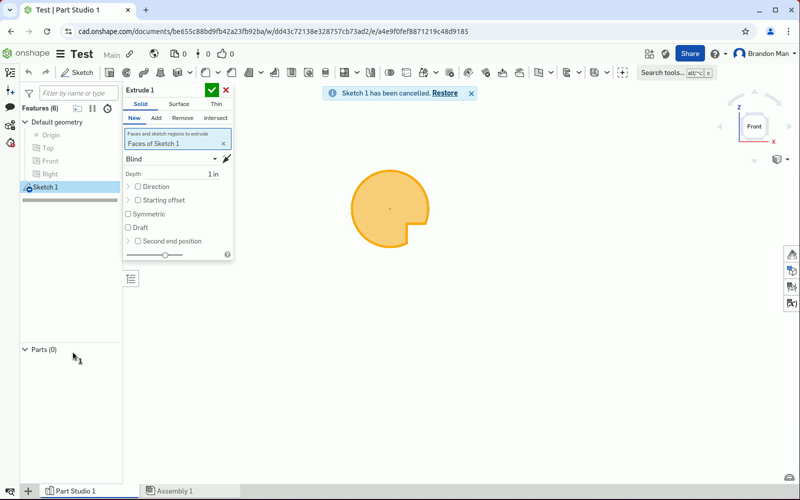
mouse_move(143, 106)
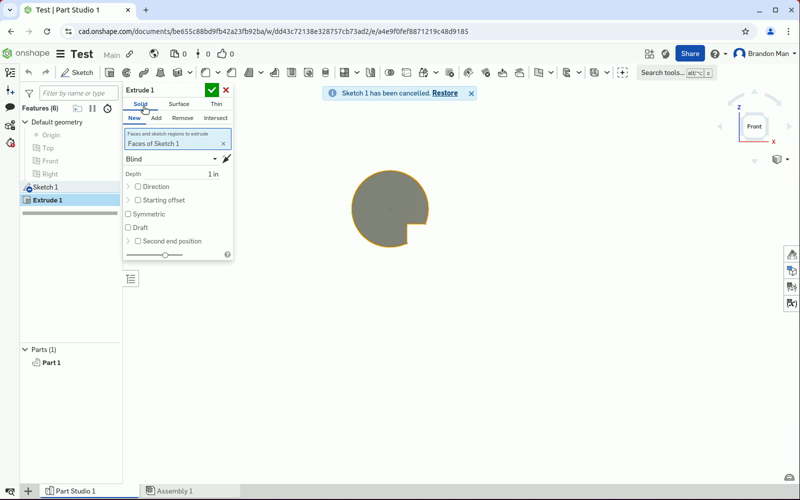
click(143, 106)
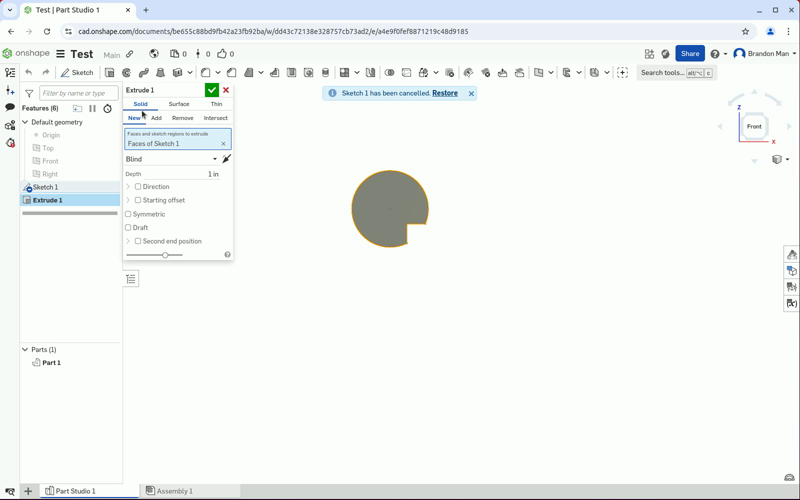
mouse_move(137, 120)
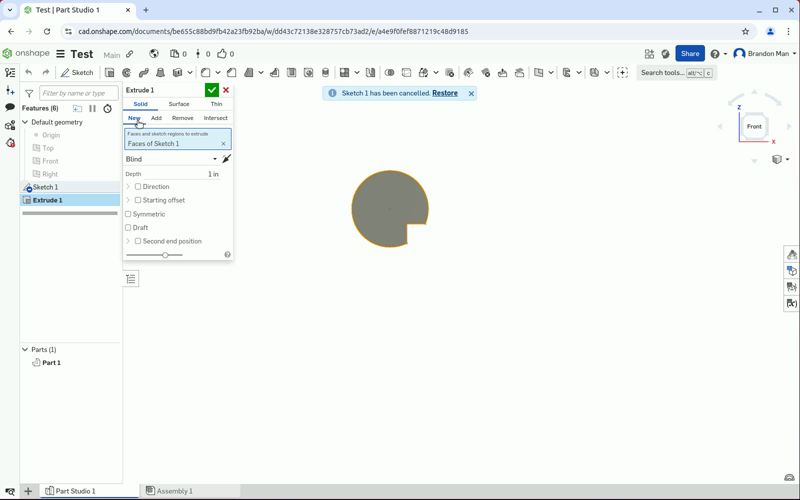
click(137, 120)
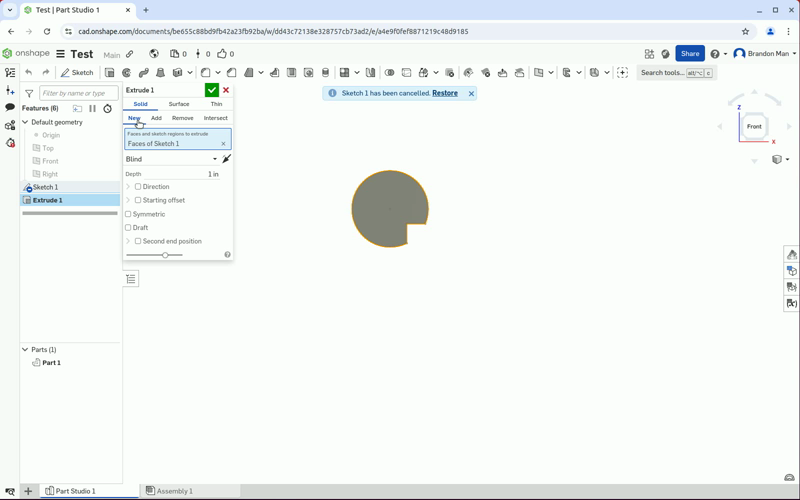
key(tab, 4)
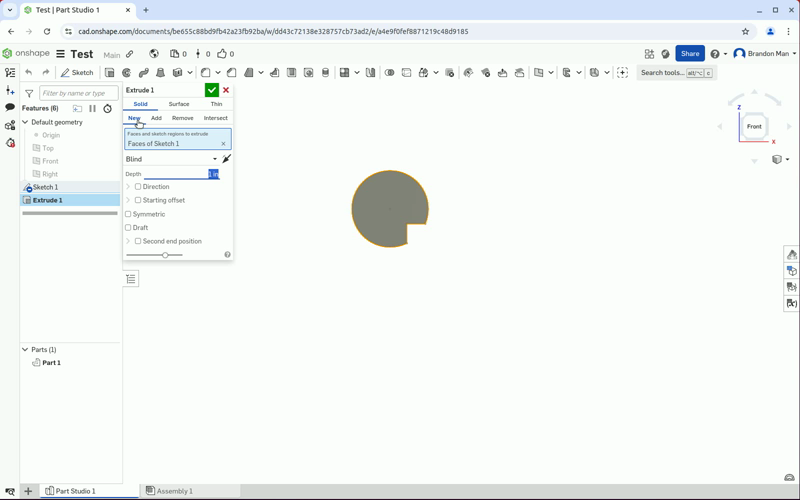
text(13.721)
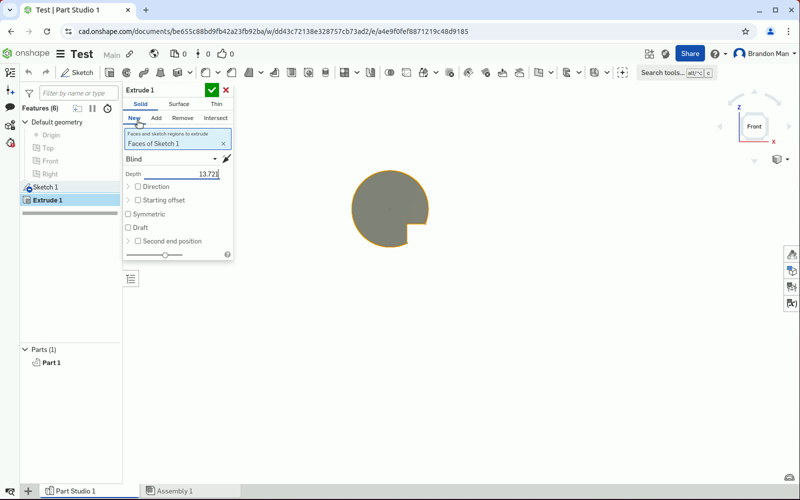
key(enter)
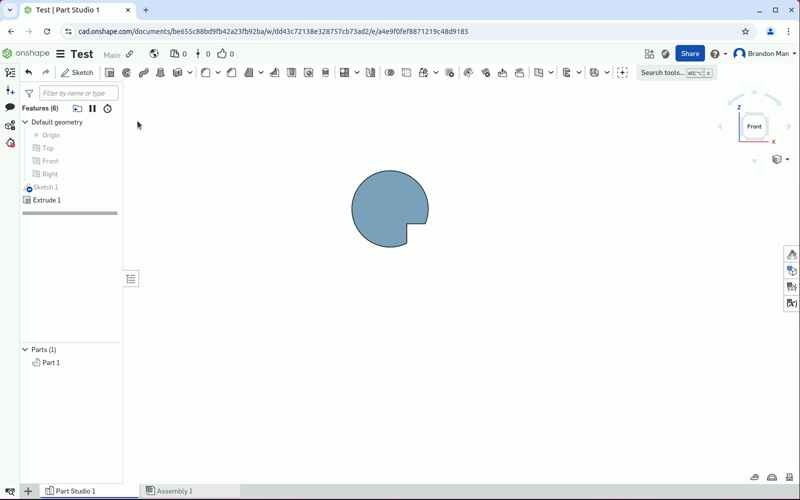
key(shift+h)
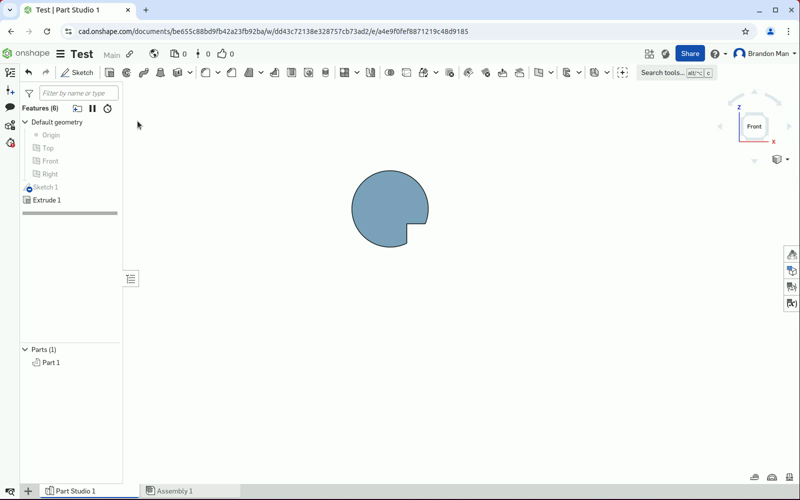
key(shift+h)
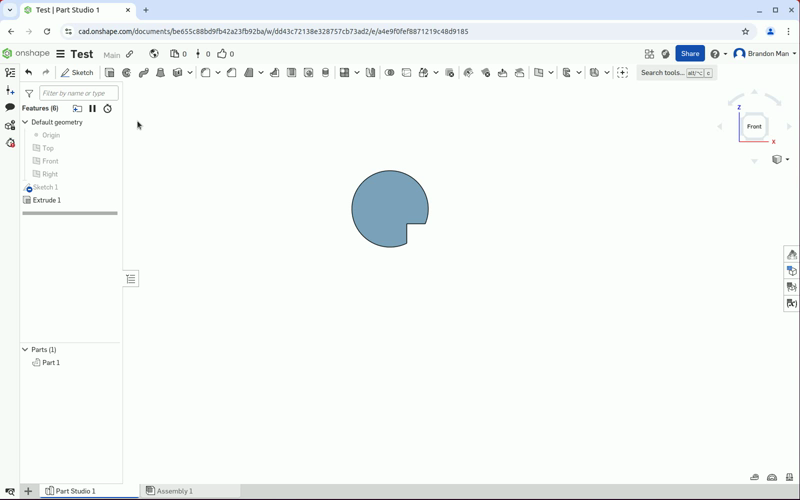
mouse_move(73, 189)
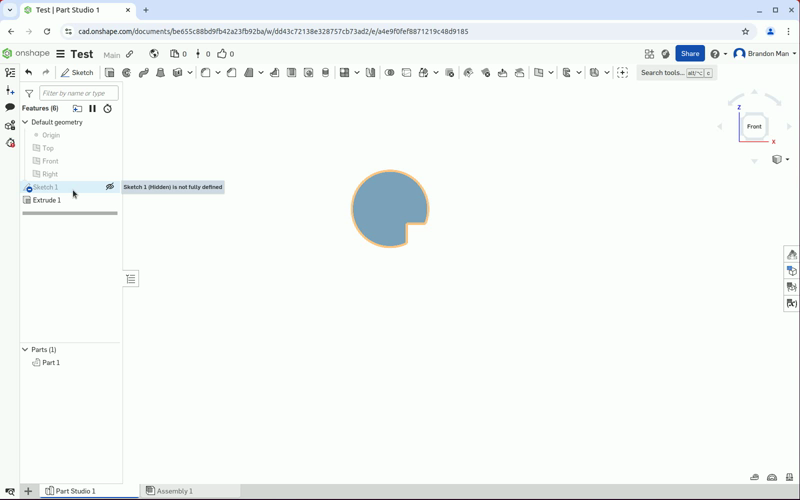
click(73, 189)
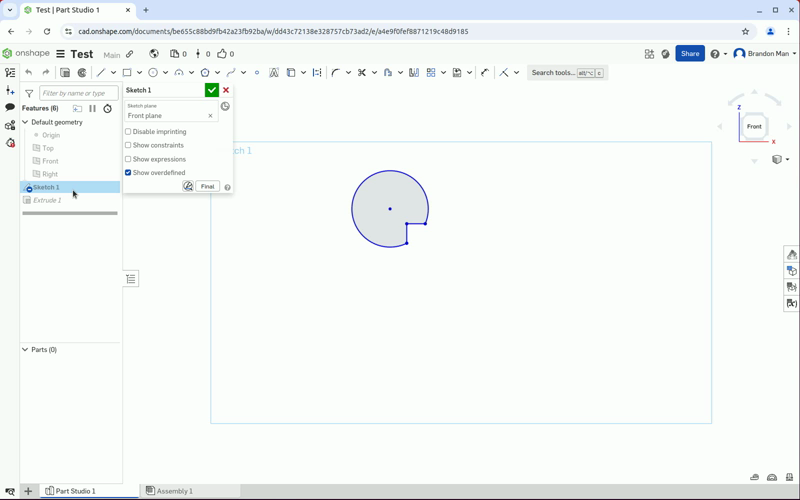
mouse_move(229, 92)
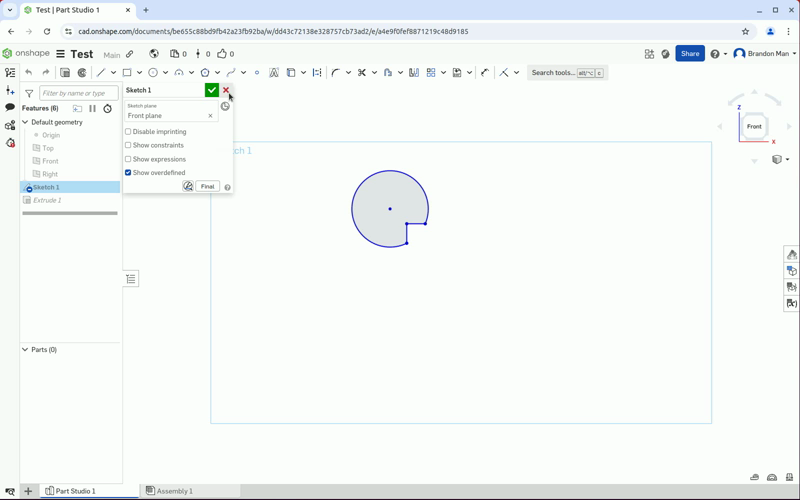
click(229, 92)
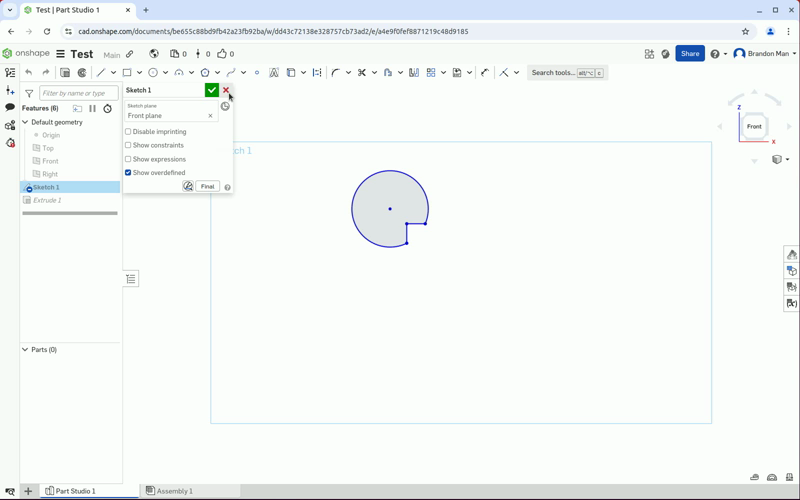
key(shift+s)
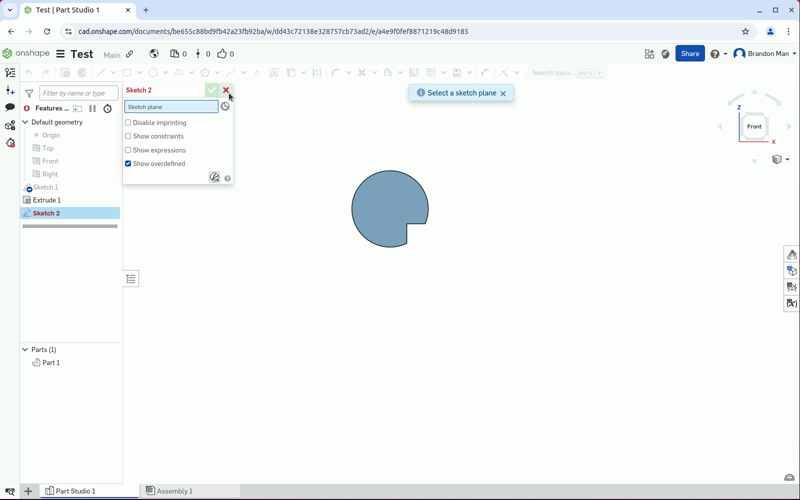
mouse_move(73, 163)
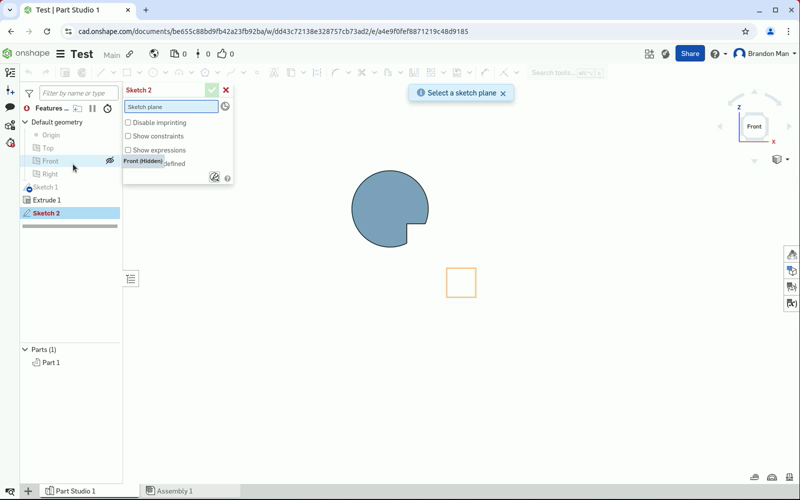
click(73, 163)
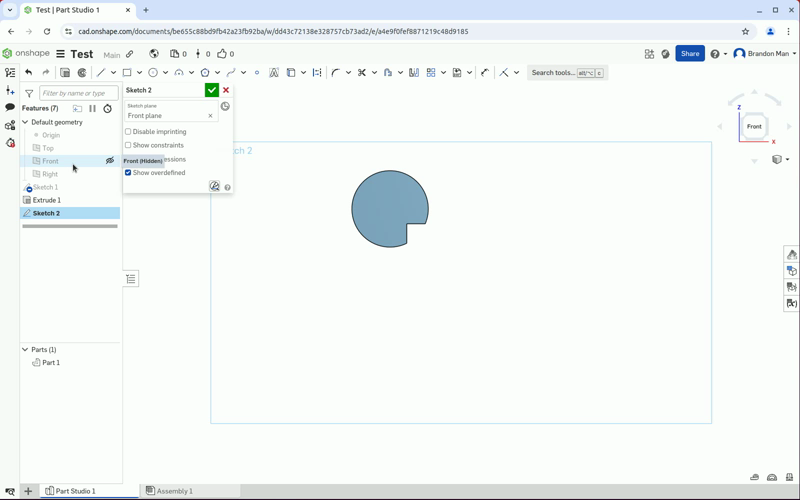
mouse_move(73, 352)
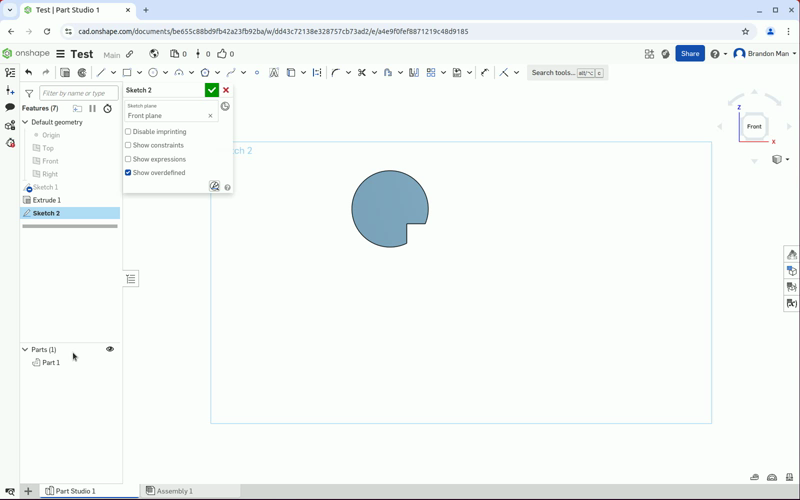
key(y)
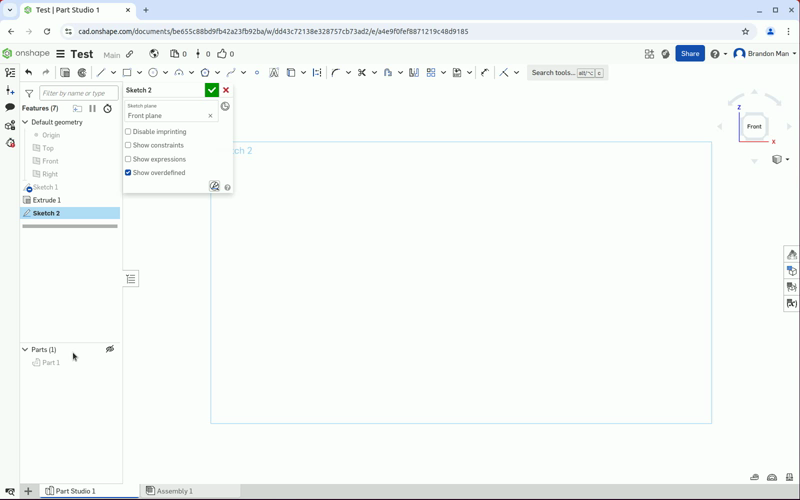
key(l)
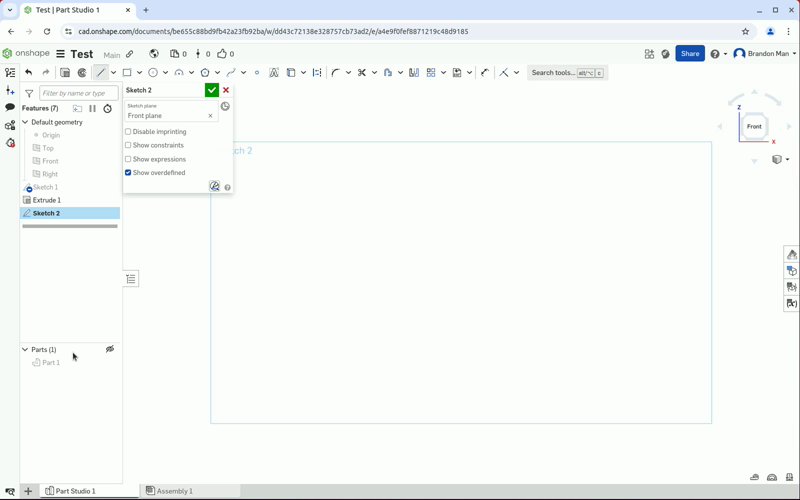
key_down(shift)
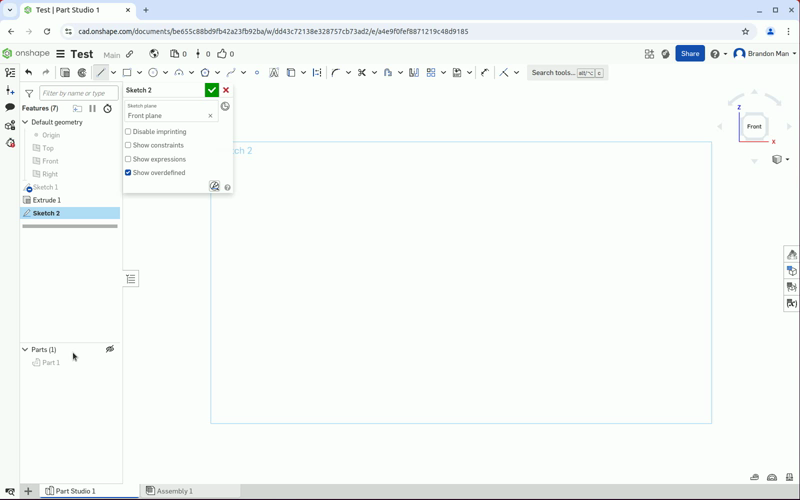
mouse_move(406, 307)
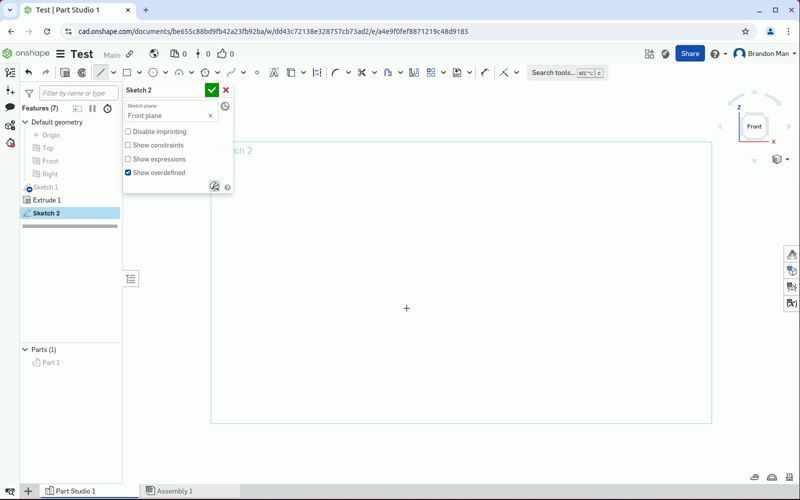
click(406, 307)
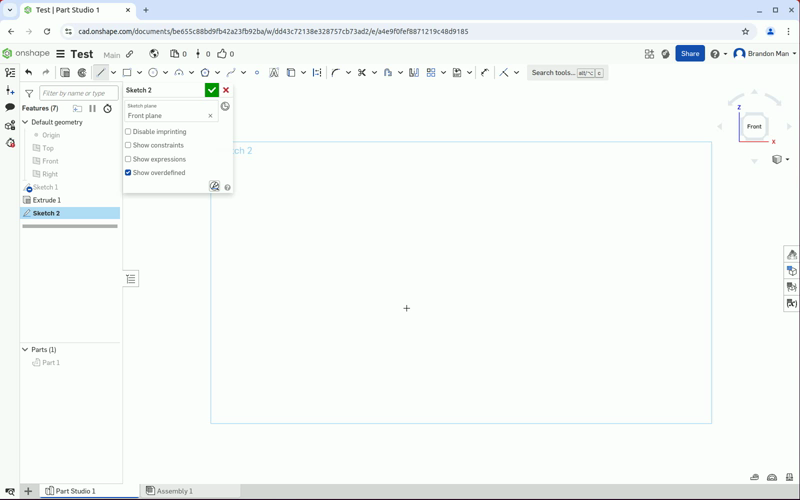
key_up(shift)
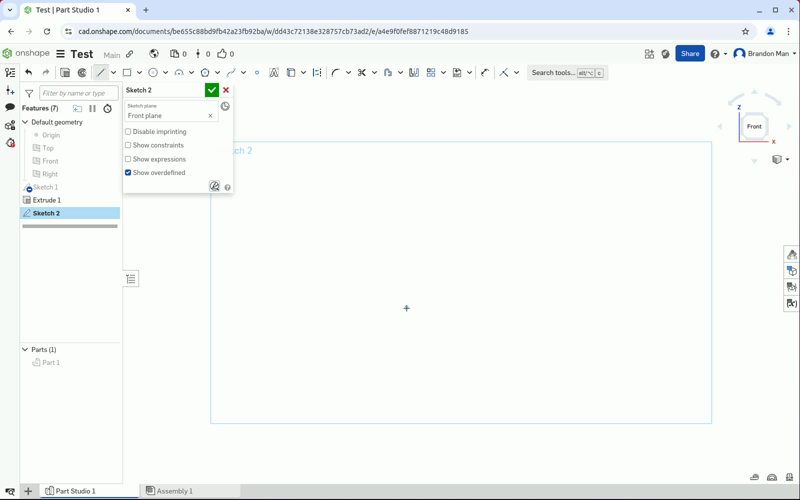
key_down(shift)
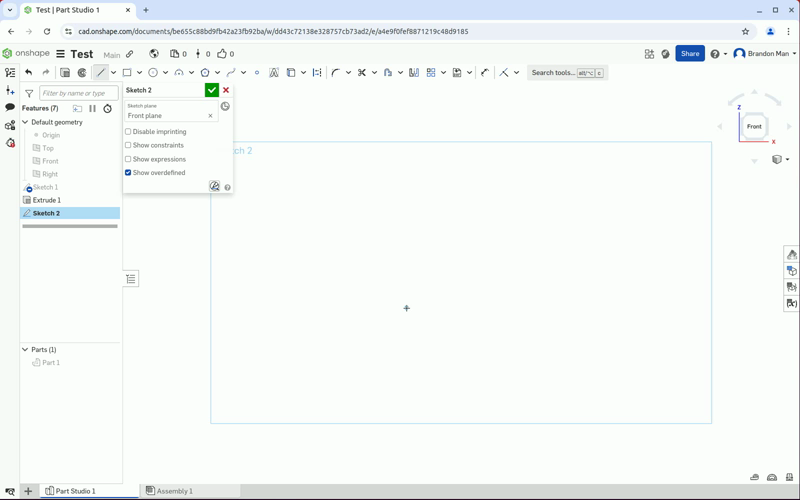
mouse_move(495, 307)
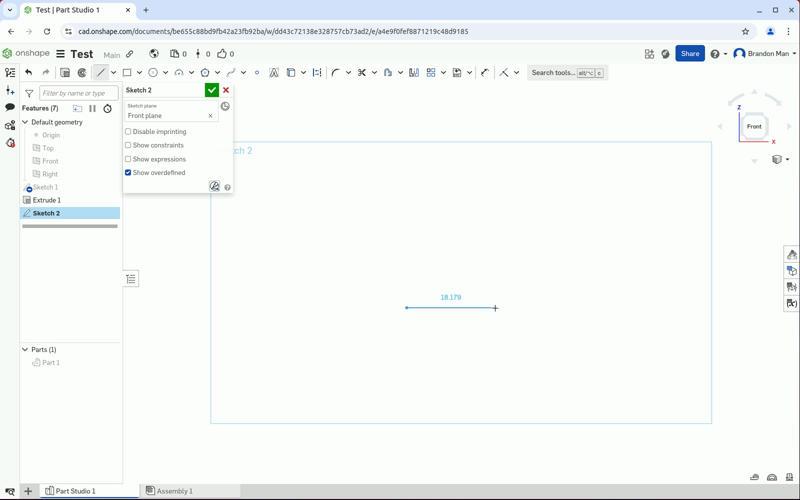
click(495, 307)
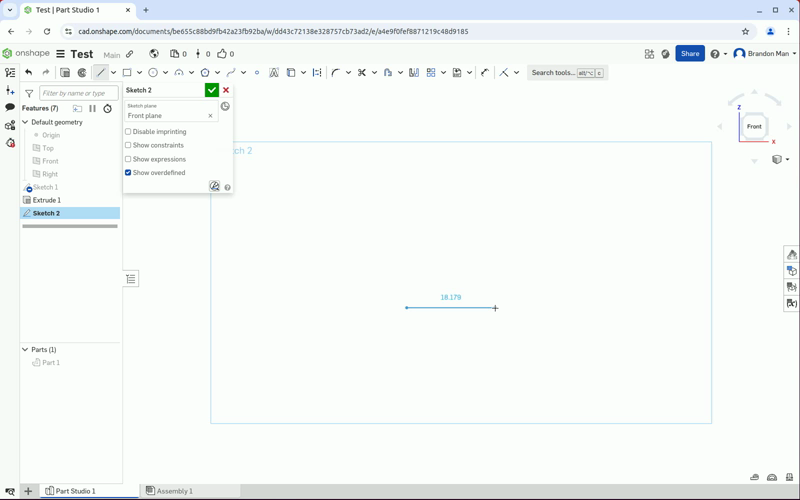
key_up(shift)
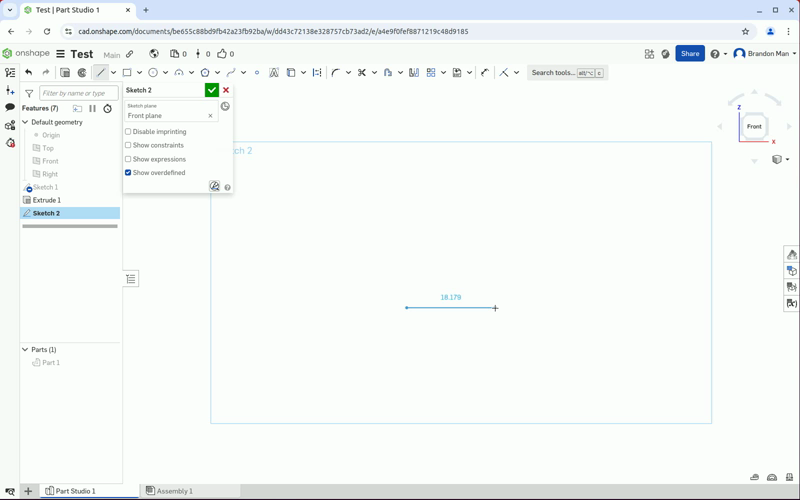
key_down(shift)
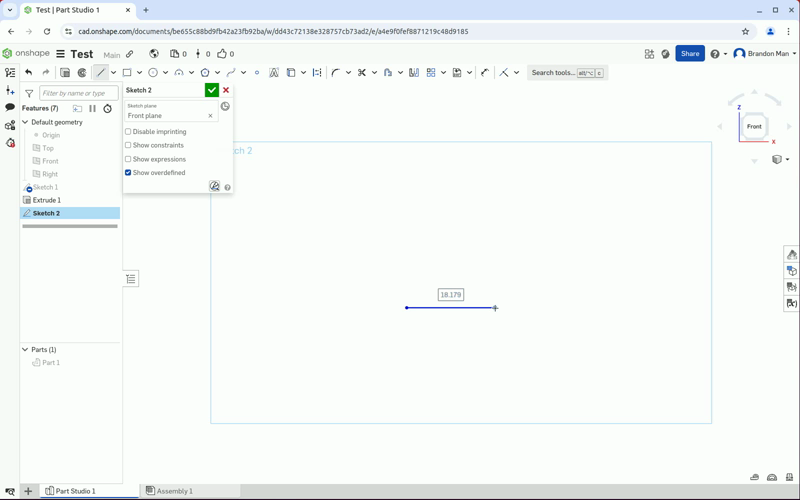
mouse_move(495, 224)
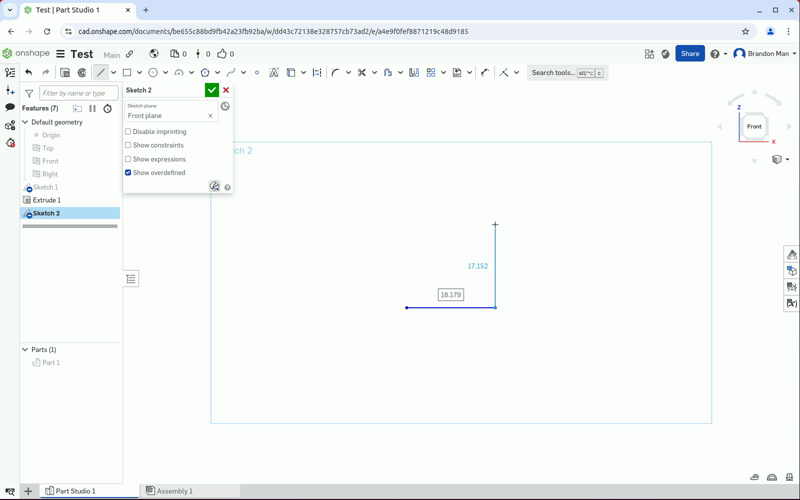
click(495, 224)
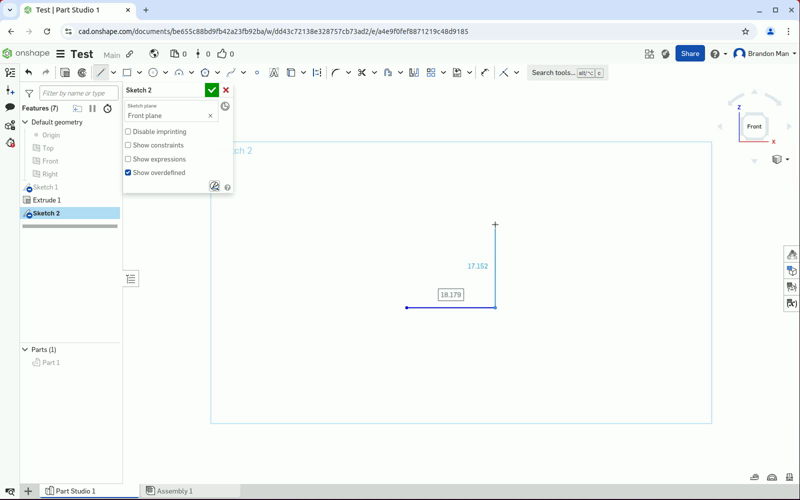
key_up(shift)
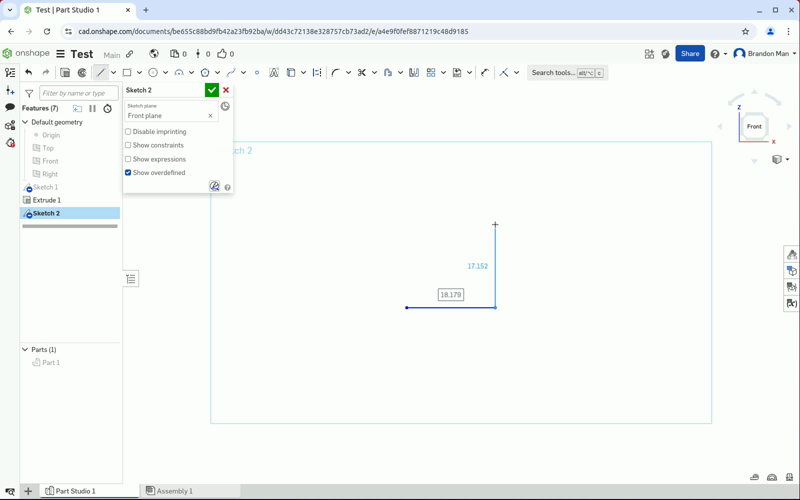
key_down(shift)
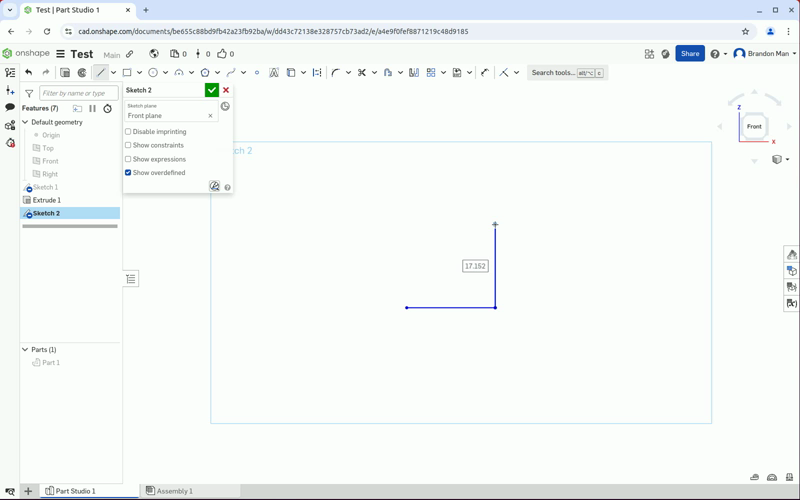
mouse_move(425, 224)
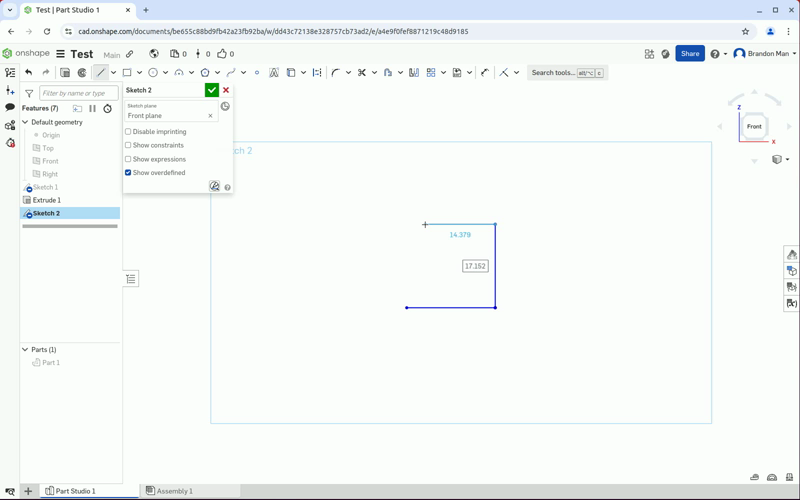
click(425, 224)
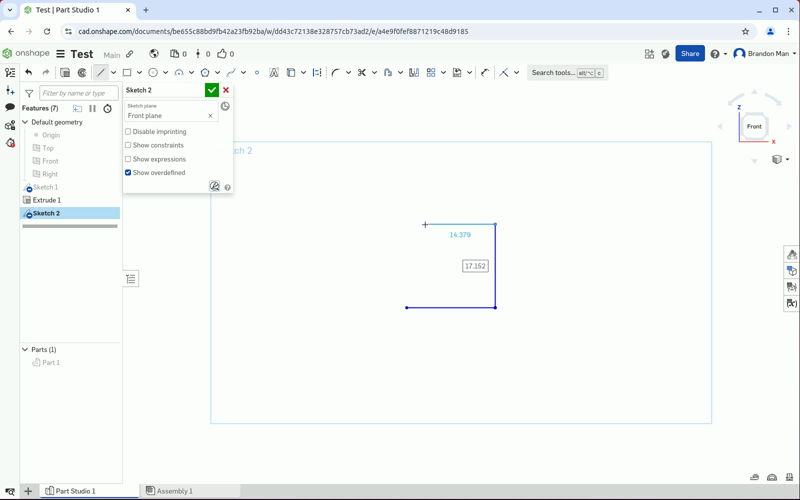
key_up(shift)
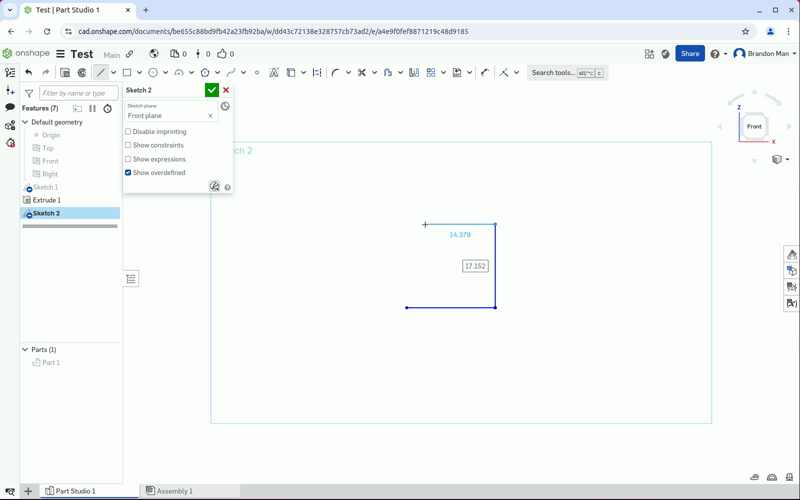
key(esc)
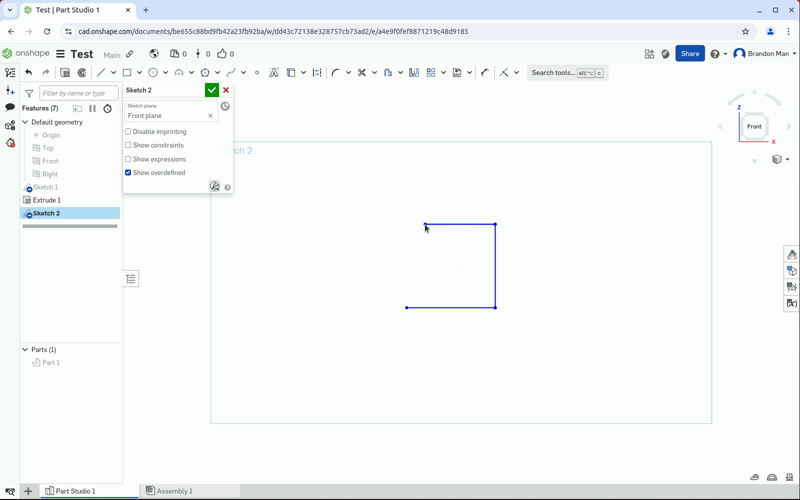
key(a)
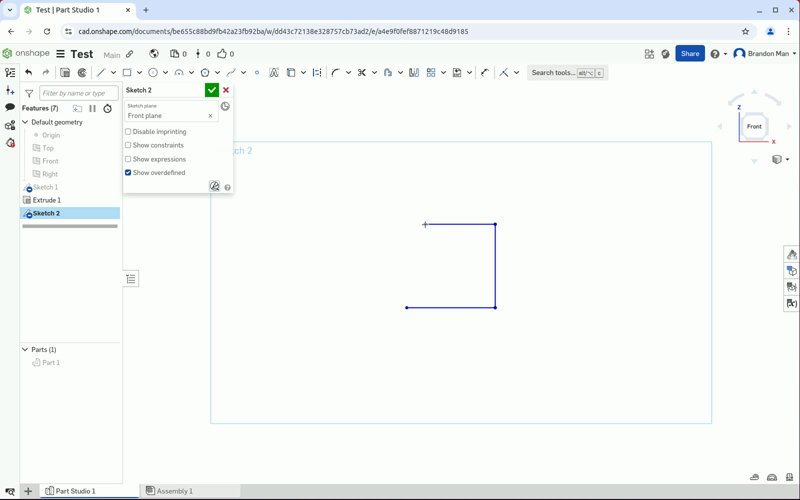
mouse_move(425, 224)
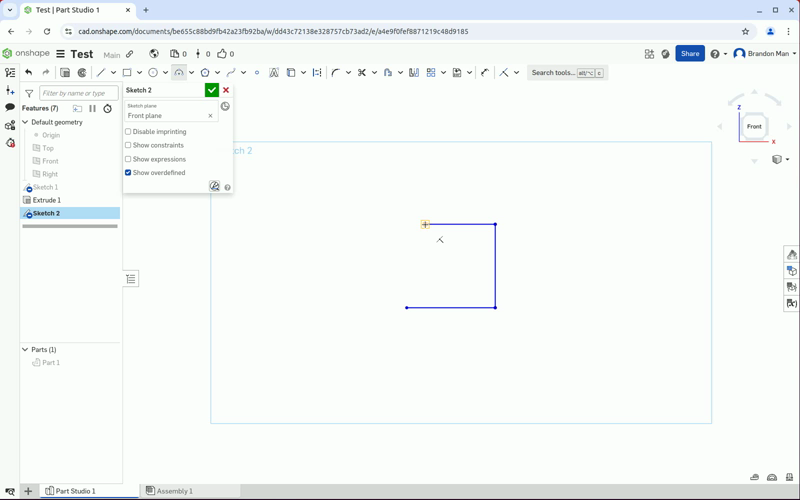
click(425, 224)
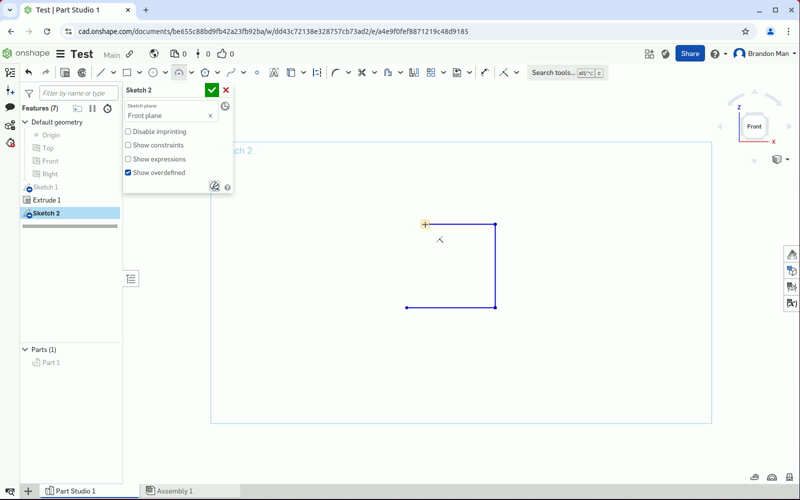
key_down(shift)
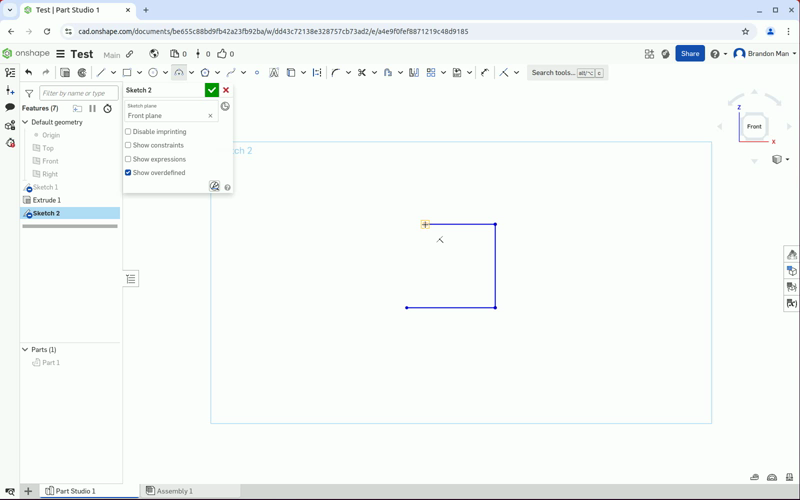
mouse_move(406, 243)
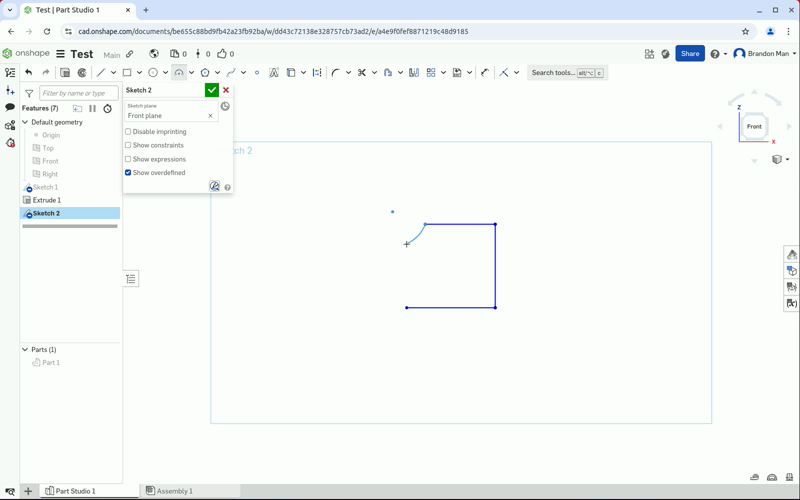
click(406, 243)
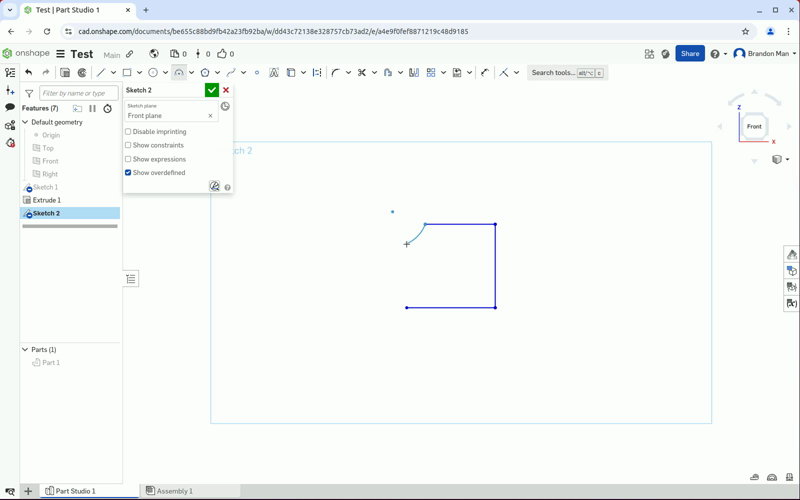
mouse_move(417, 235)
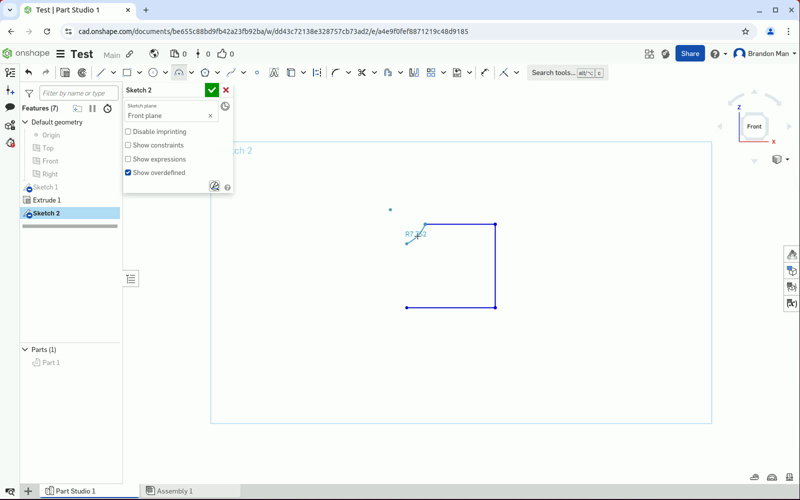
click(417, 235)
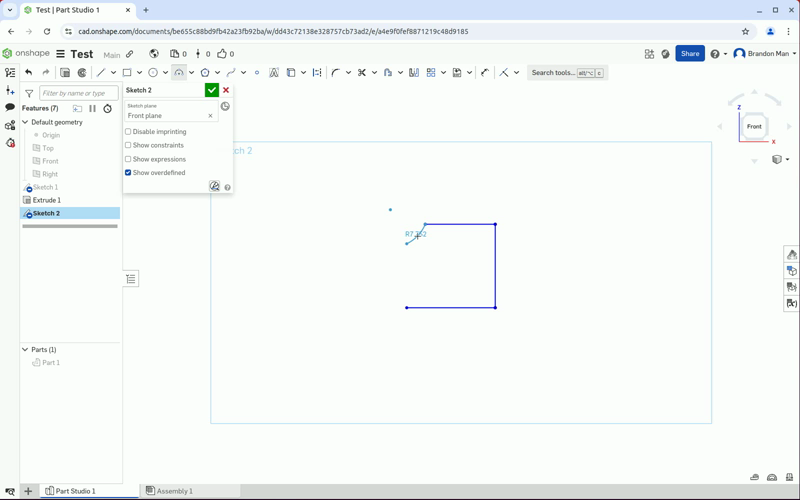
key_up(shift)
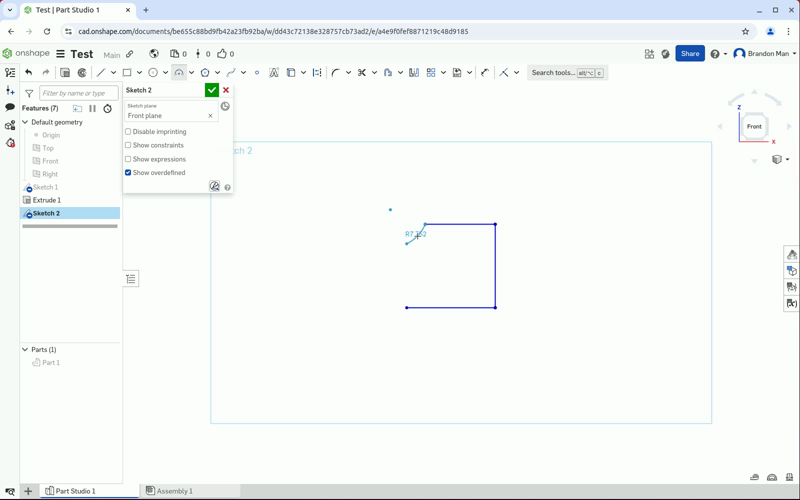
key(esc)
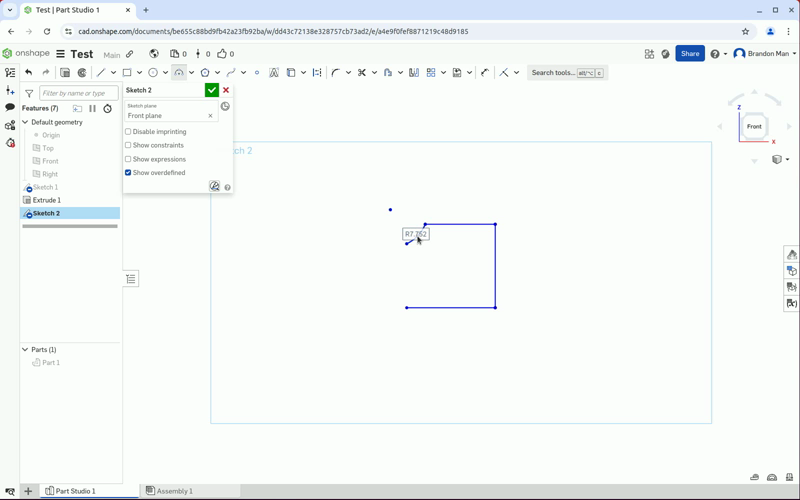
key(l)
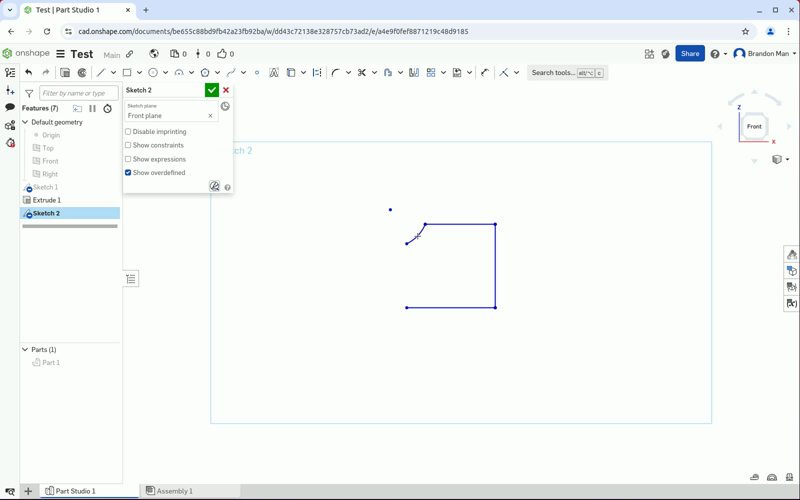
mouse_move(406, 243)
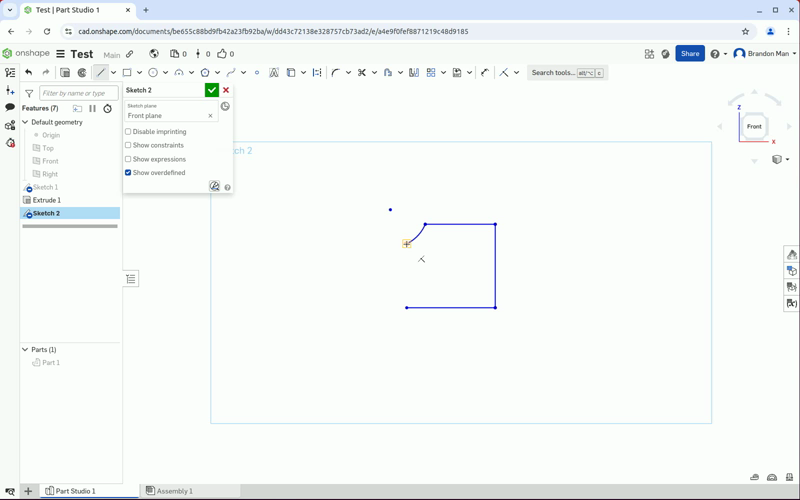
click(406, 243)
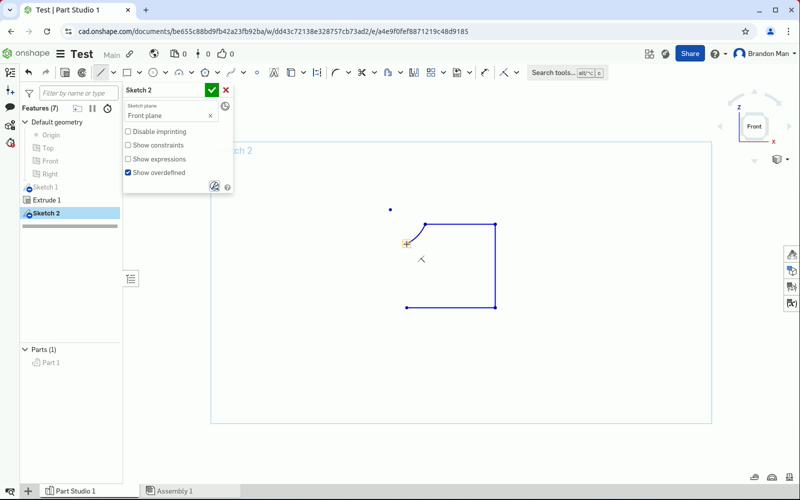
key_down(shift)
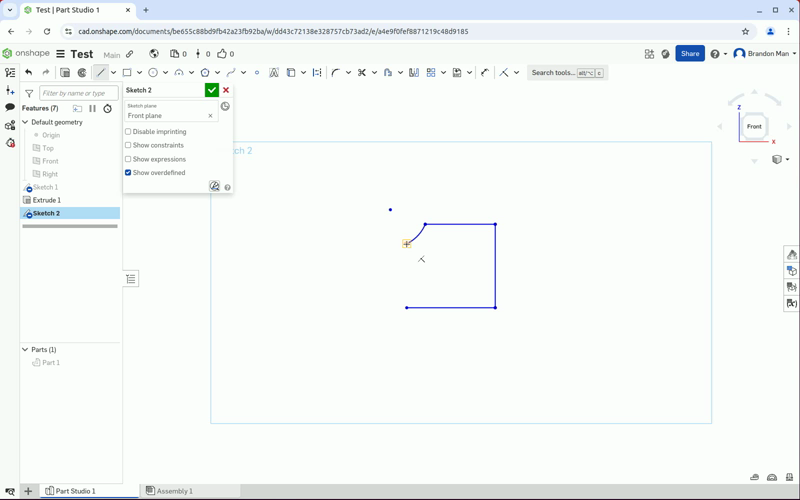
mouse_move(406, 307)
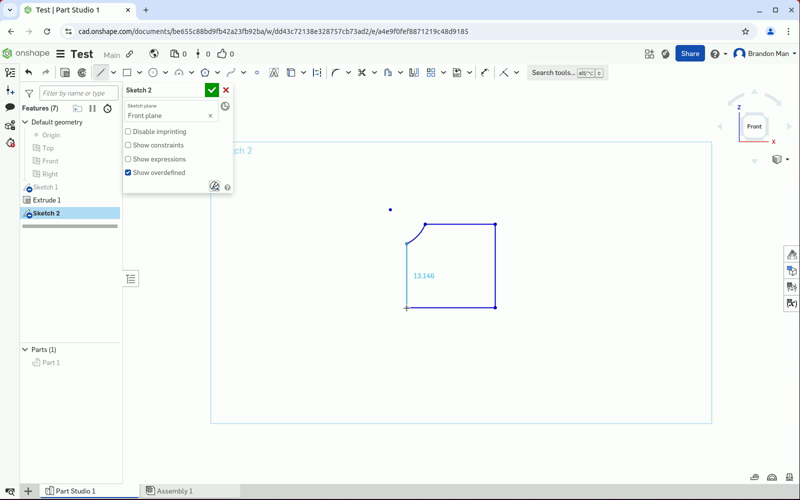
key_up(shift)
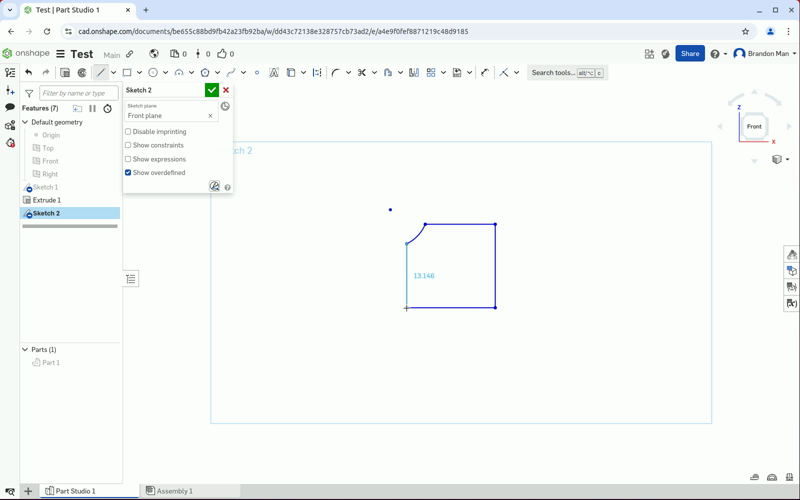
click(406, 307)
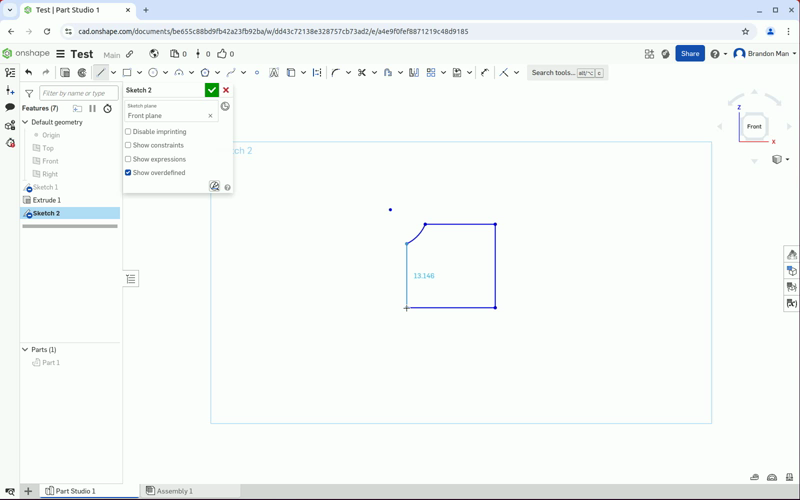
key(esc)
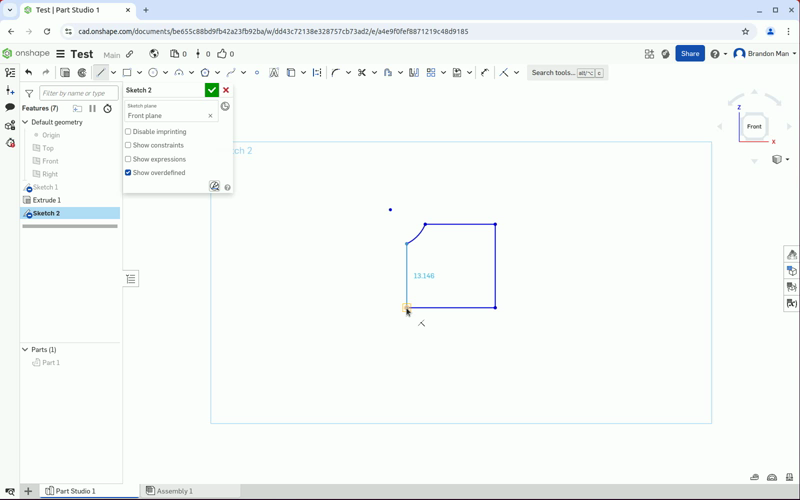
mouse_move(447, 289)
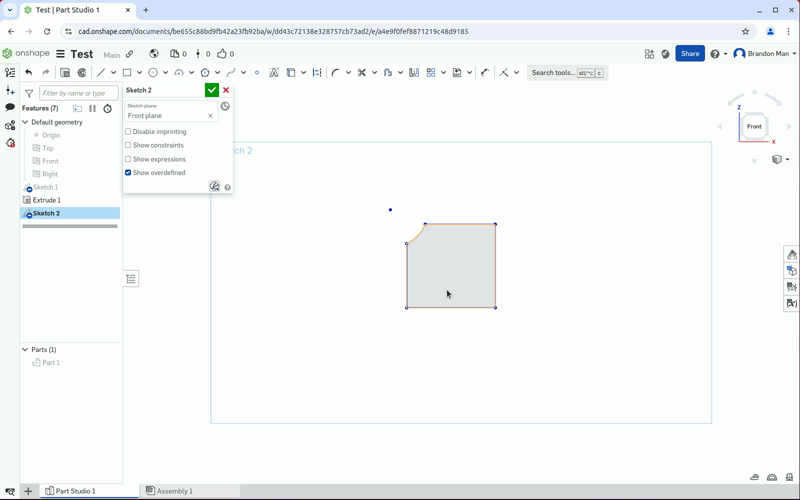
click(447, 289)
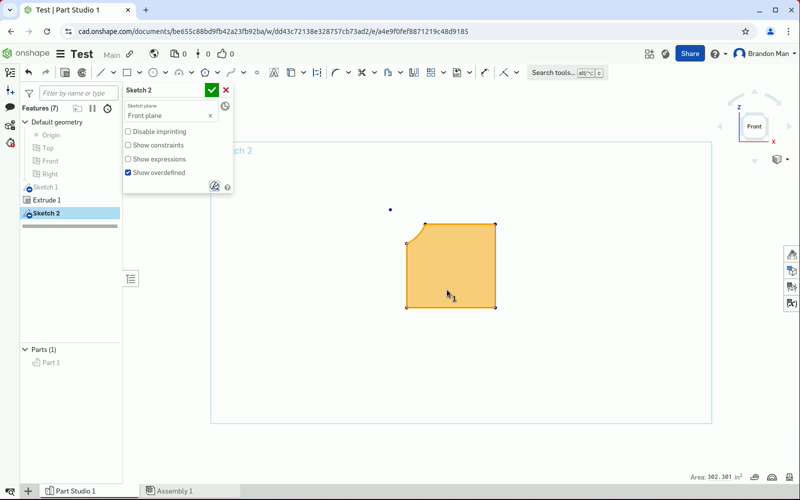
mouse_move(73, 352)
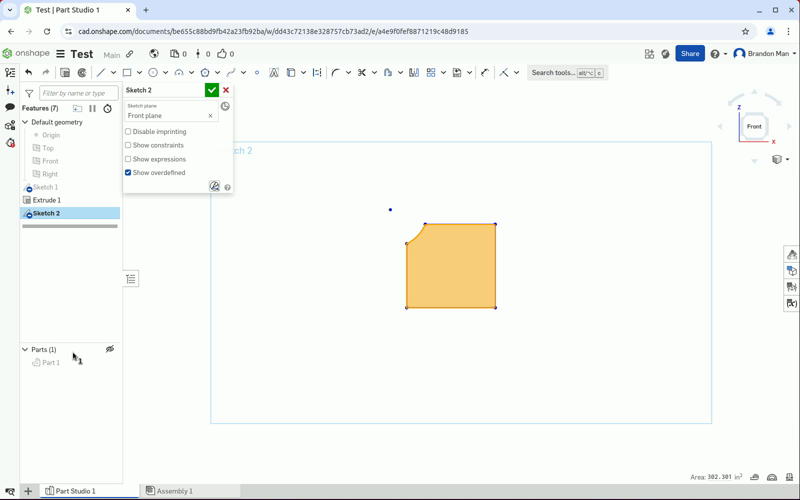
key(shift+y)
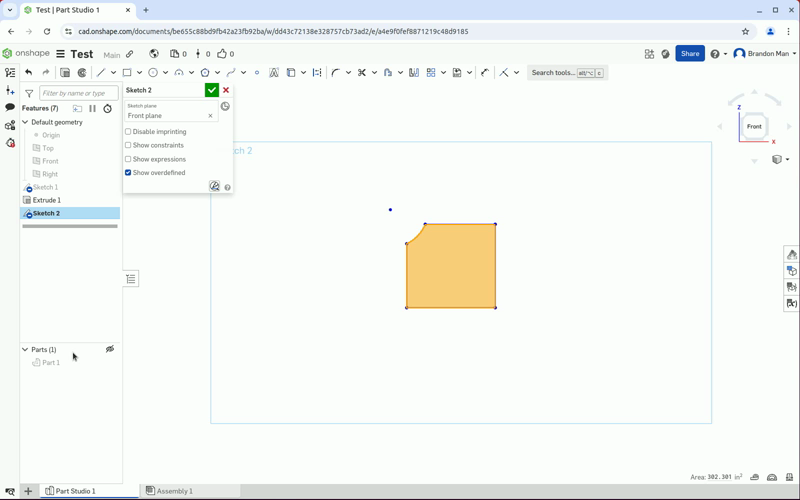
key(shift+e)
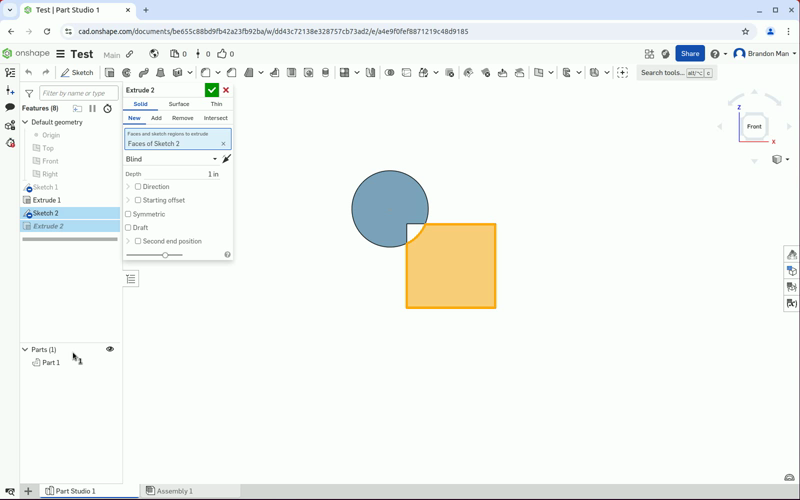
mouse_move(143, 106)
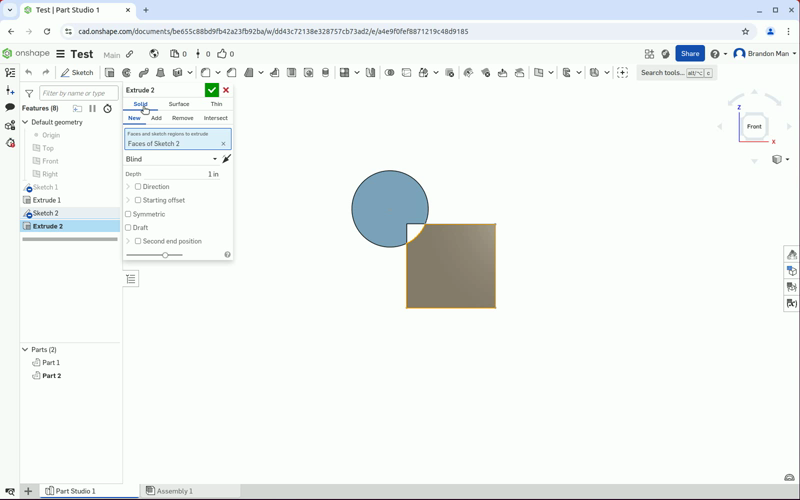
click(143, 106)
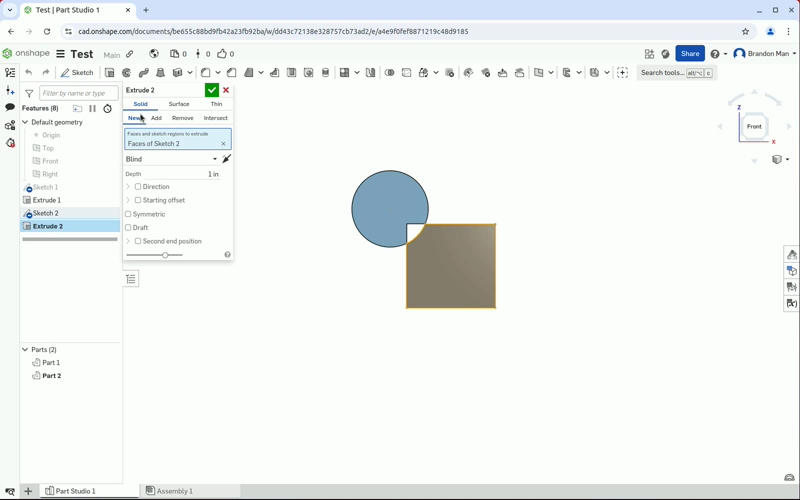
mouse_move(137, 120)
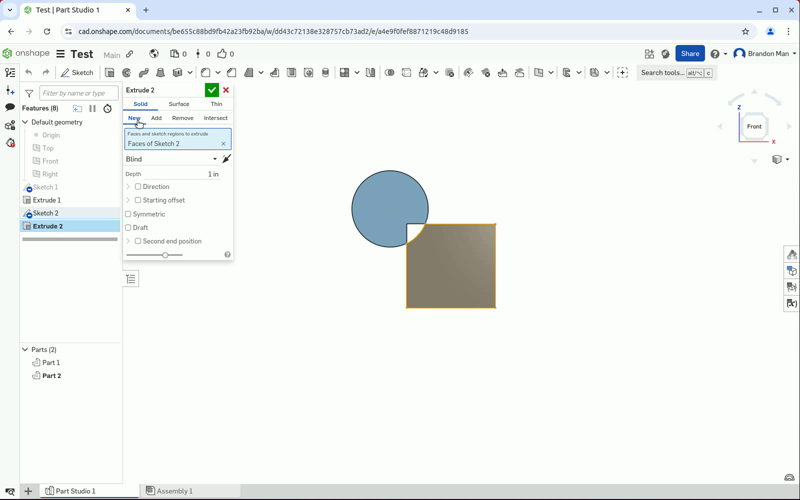
click(137, 120)
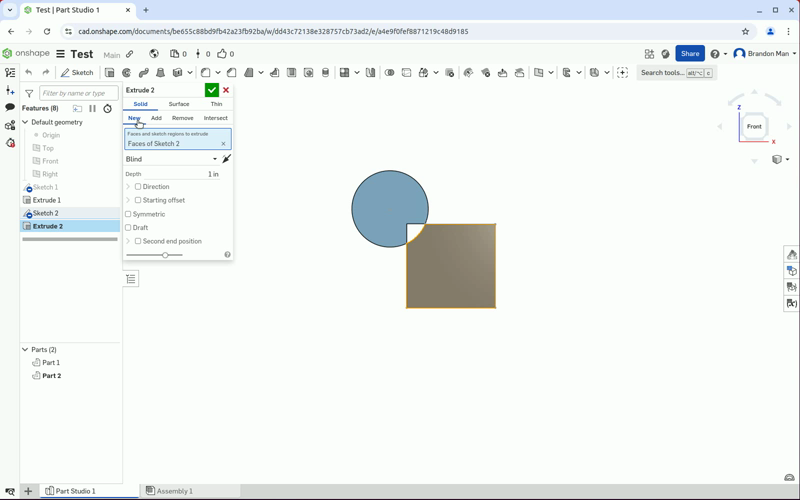
key(tab, 4)
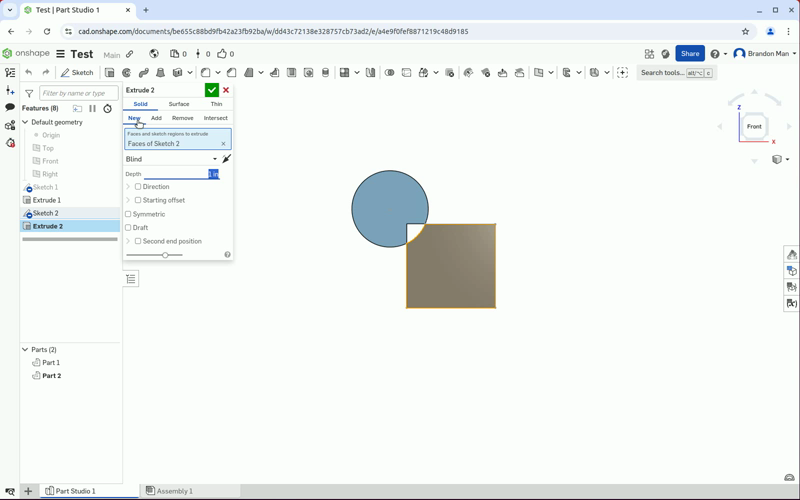
text(13.721)
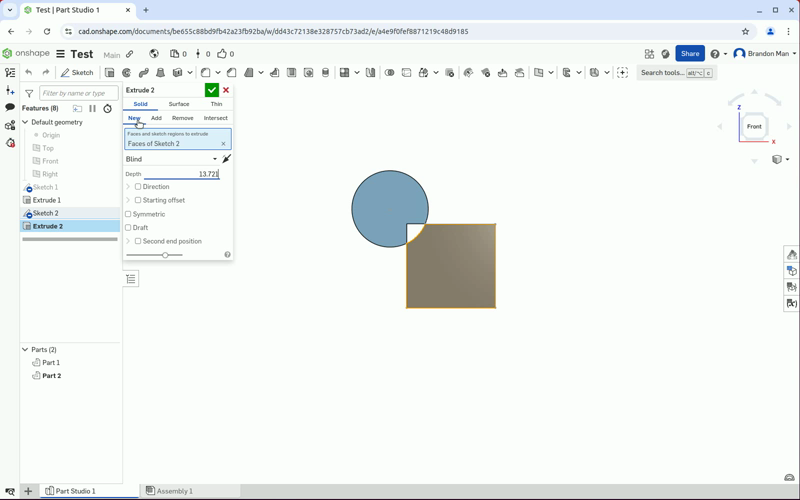
key(enter)
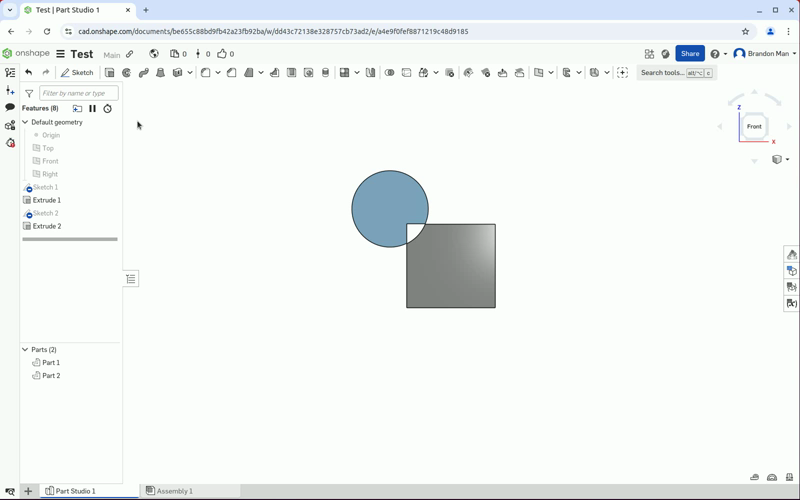
key(shift+h)
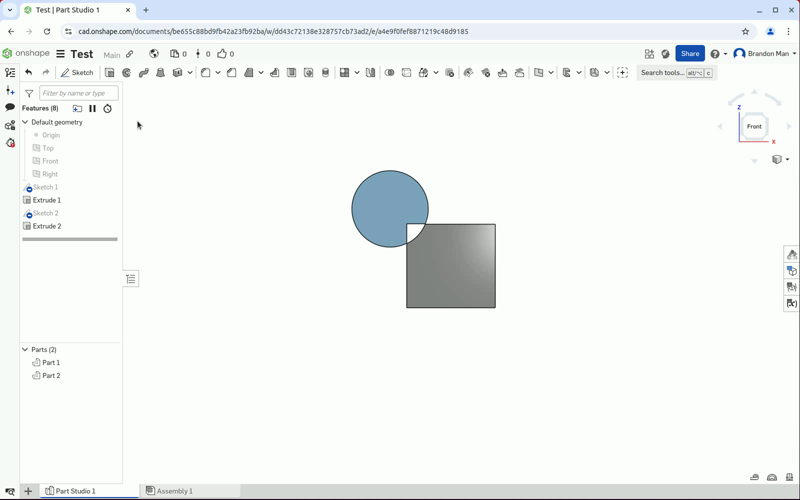
key(shift+h)
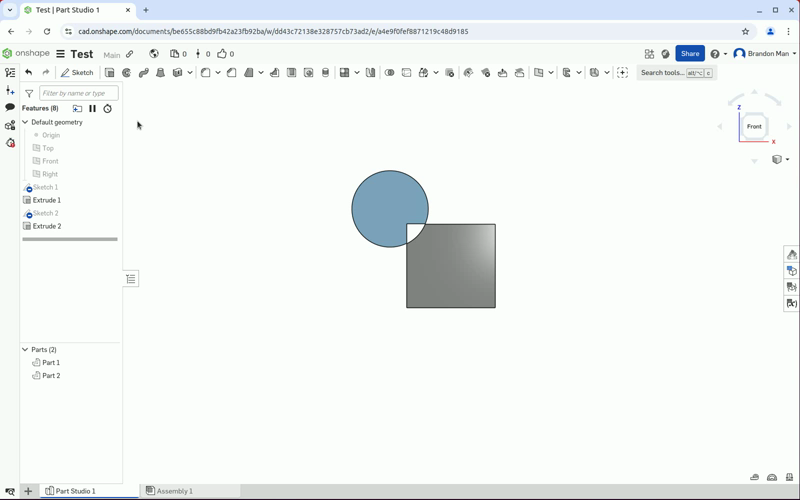
mouse_move(73, 189)
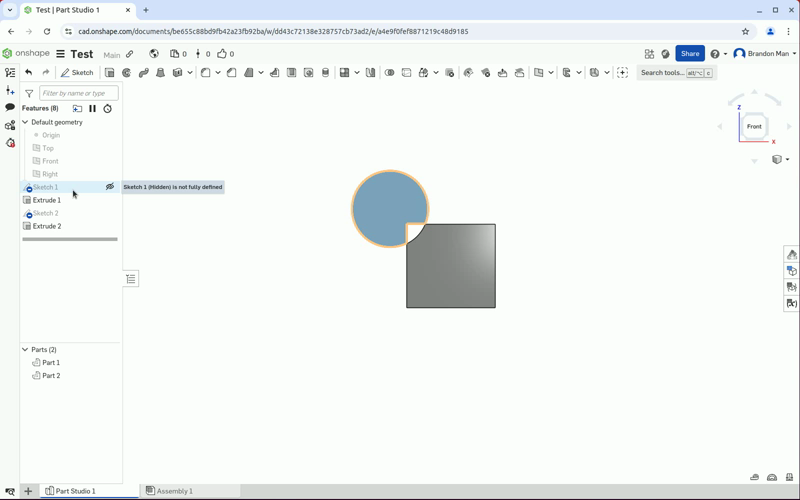
click(73, 189)
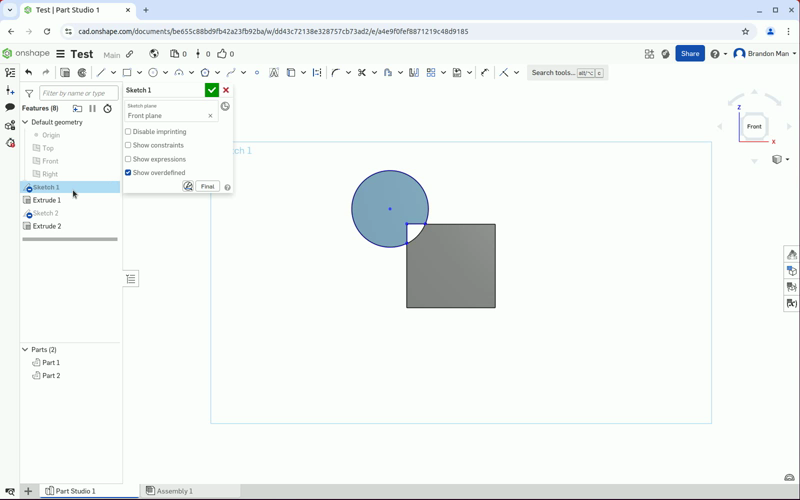
mouse_move(229, 92)
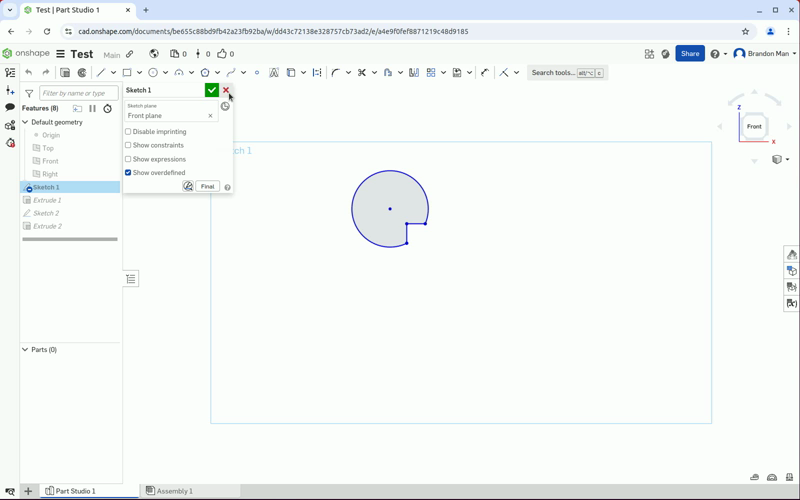
click(229, 92)
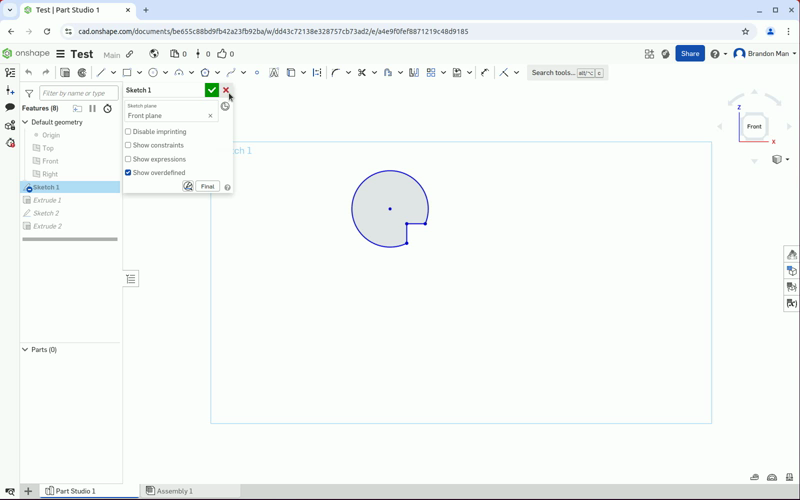
key(shift+s)
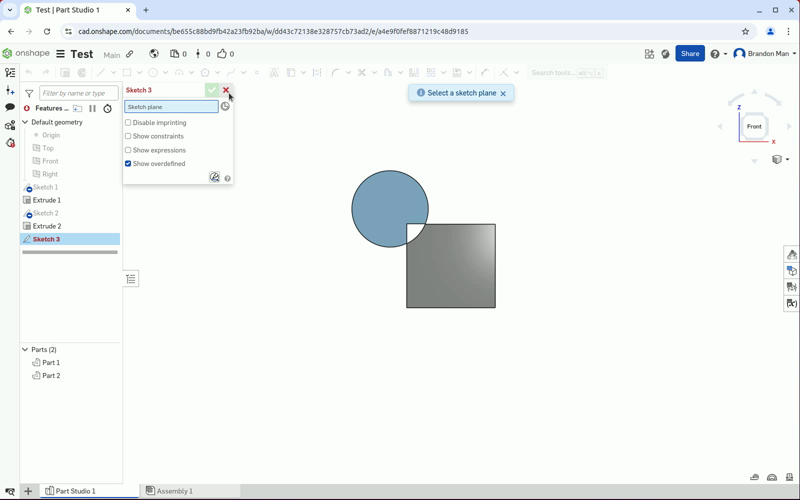
mouse_move(73, 163)
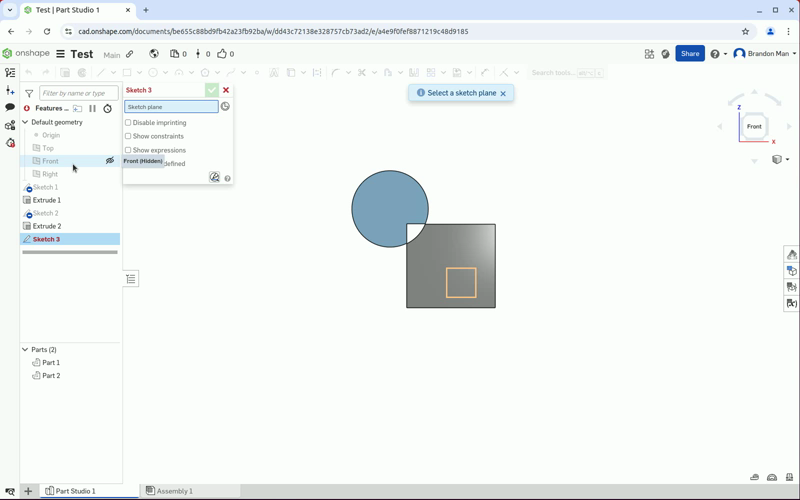
click(73, 163)
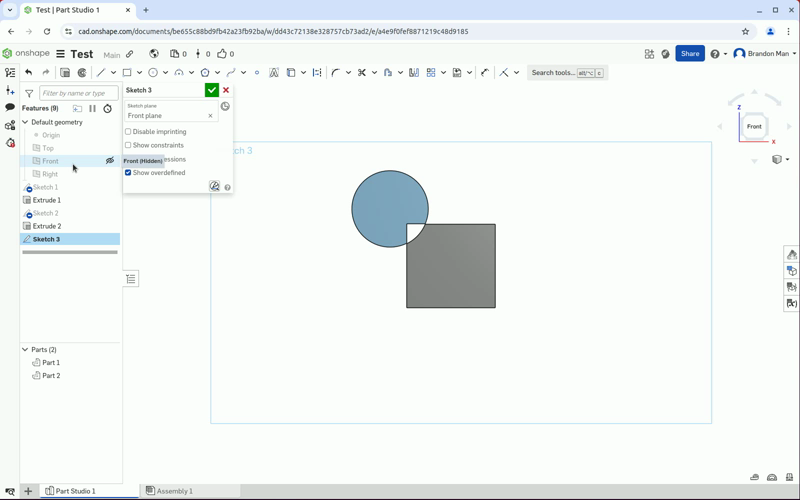
mouse_move(73, 352)
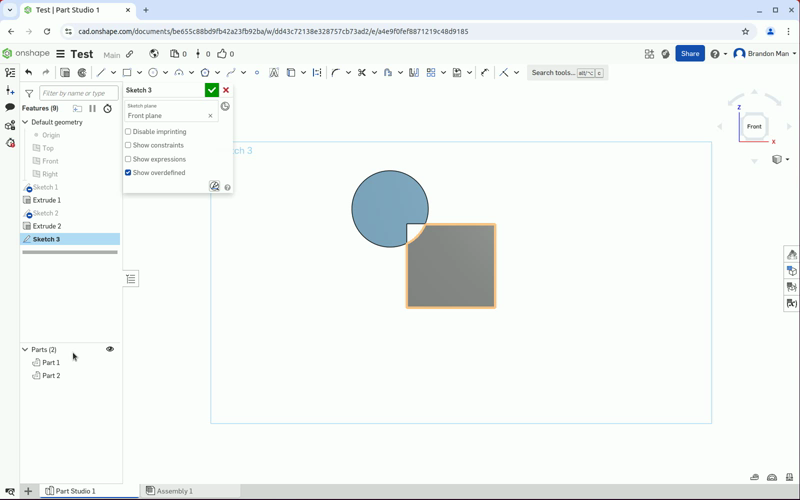
key(y)
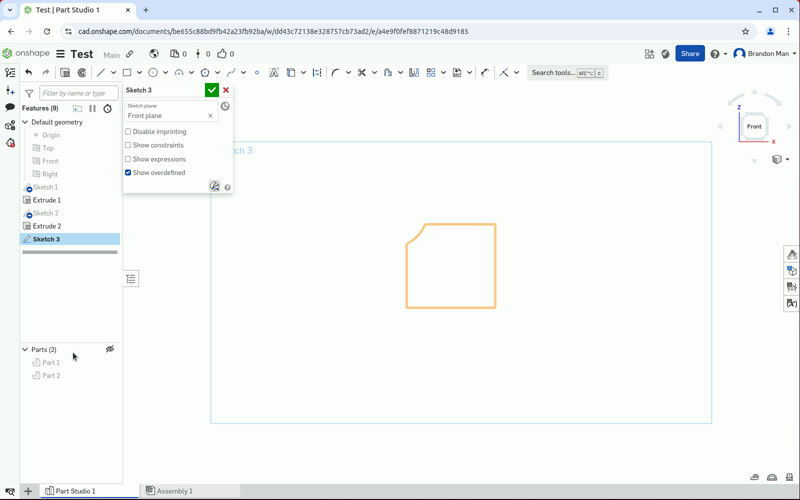
key(a)
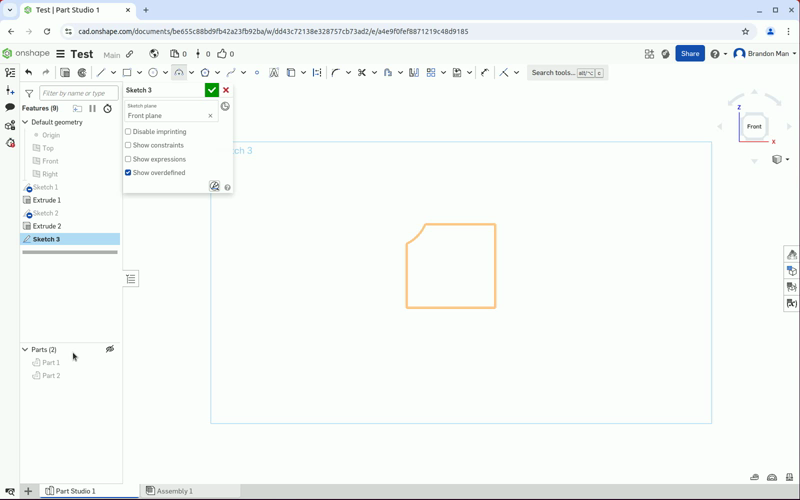
key_down(shift)
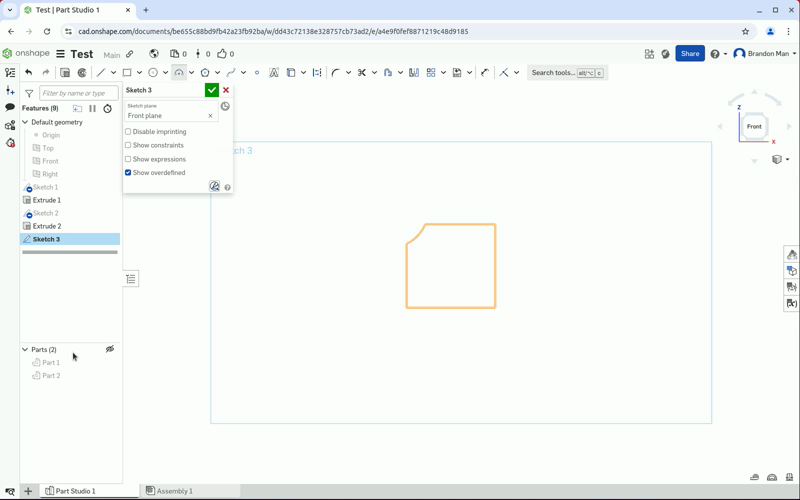
mouse_move(406, 243)
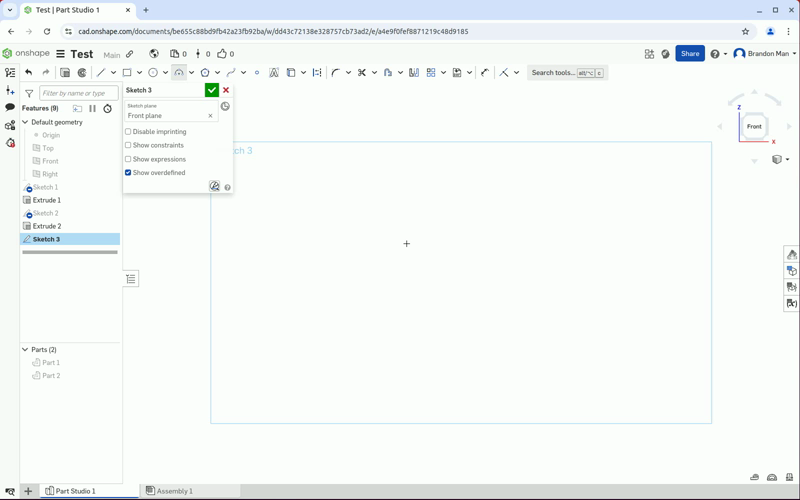
click(406, 243)
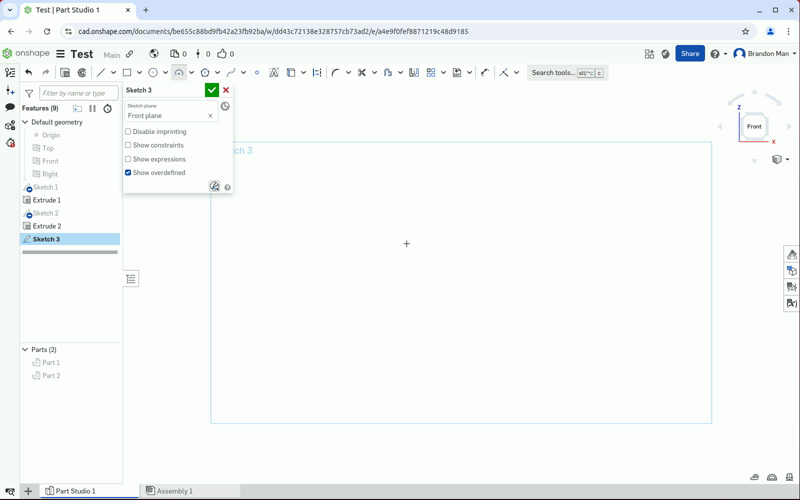
key_up(shift)
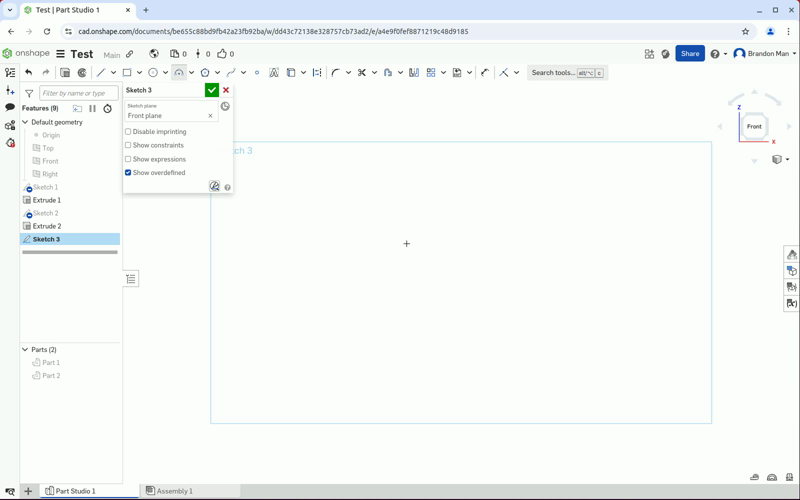
key_down(shift)
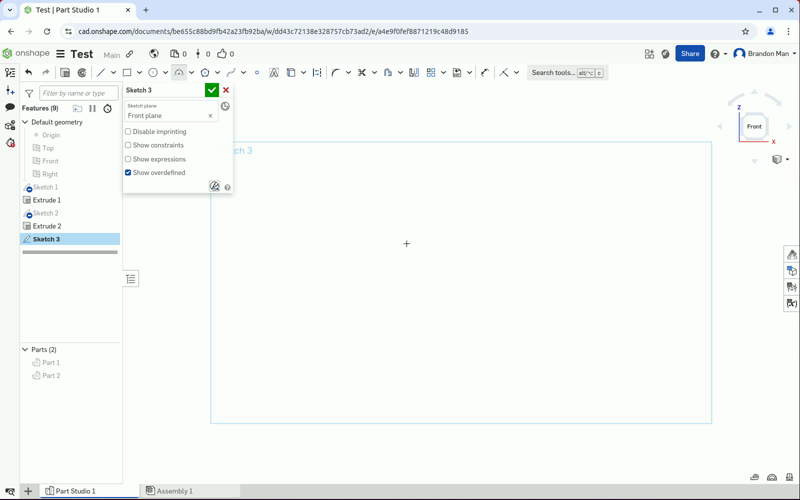
mouse_move(425, 223)
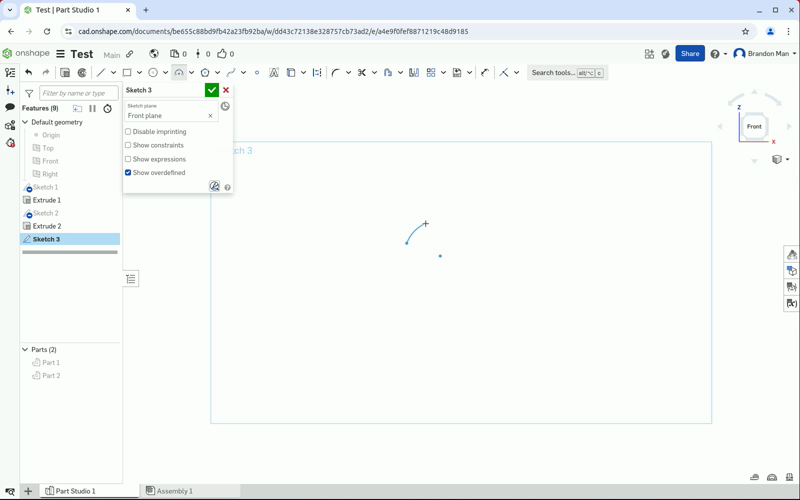
click(425, 223)
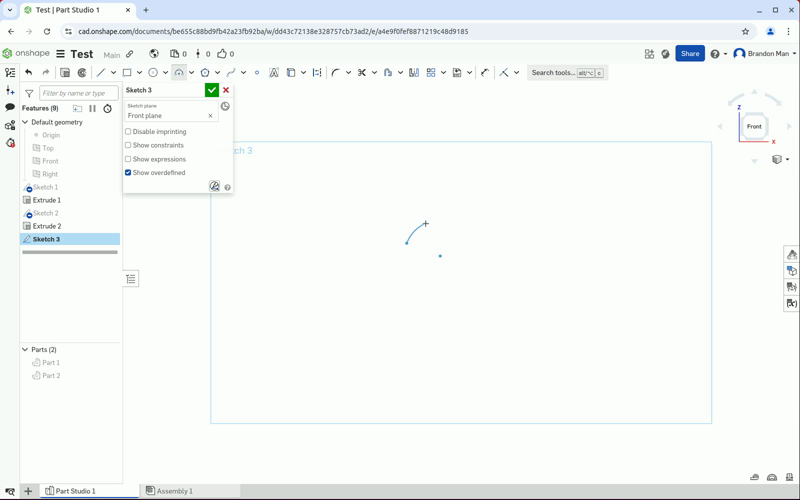
mouse_move(418, 234)
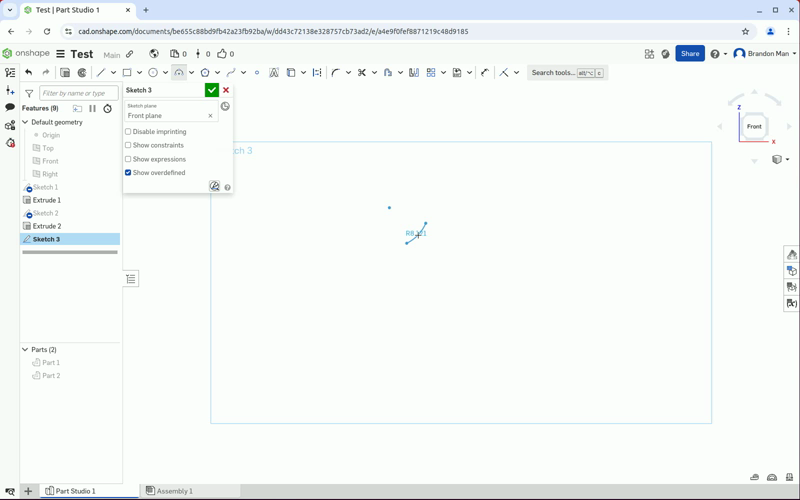
click(418, 234)
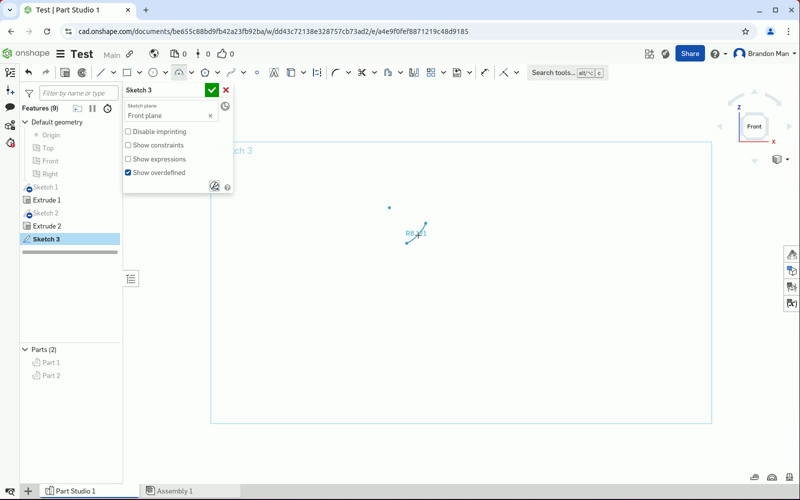
key_up(shift)
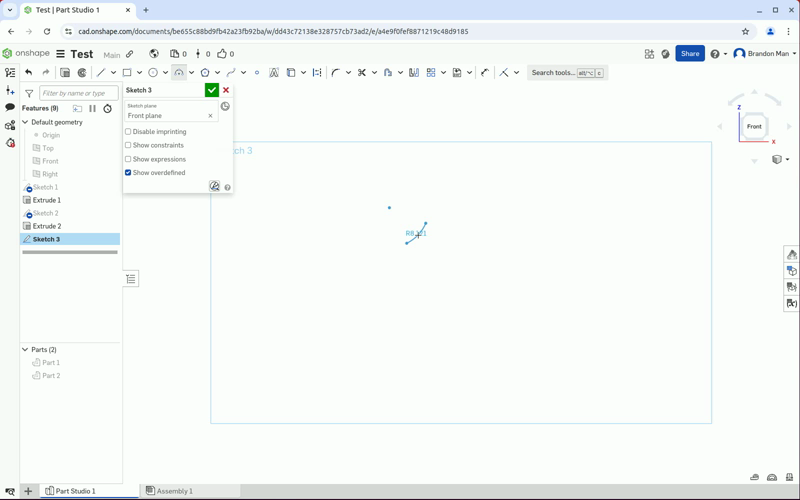
key(esc)
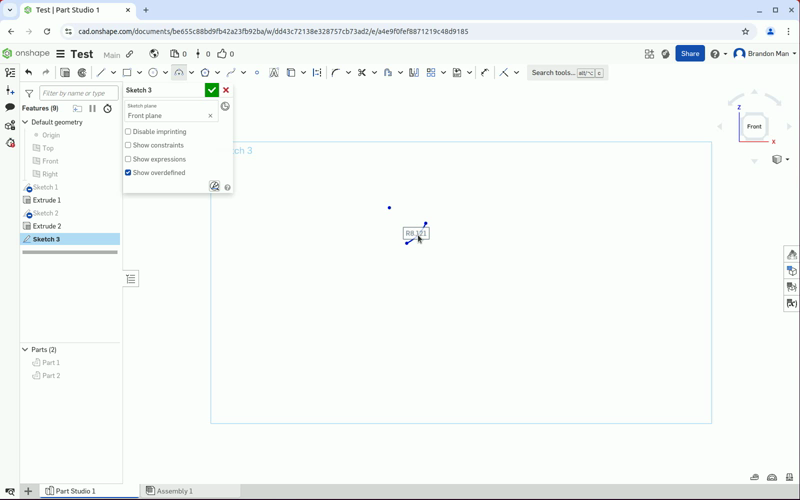
key(l)
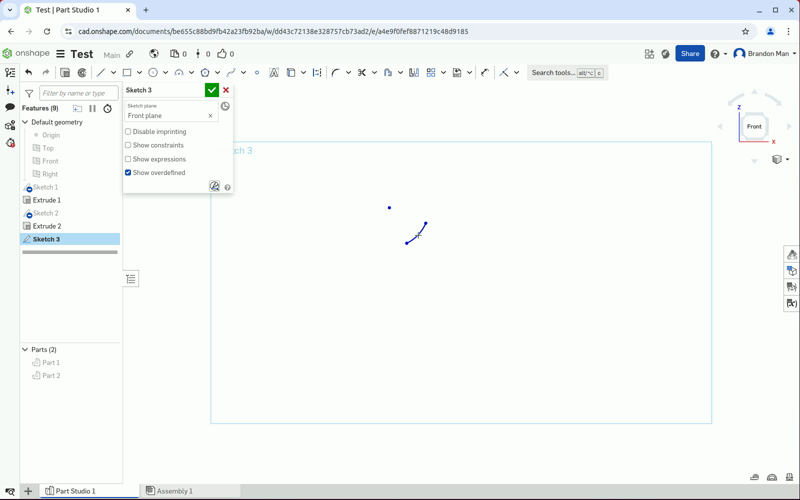
mouse_move(425, 223)
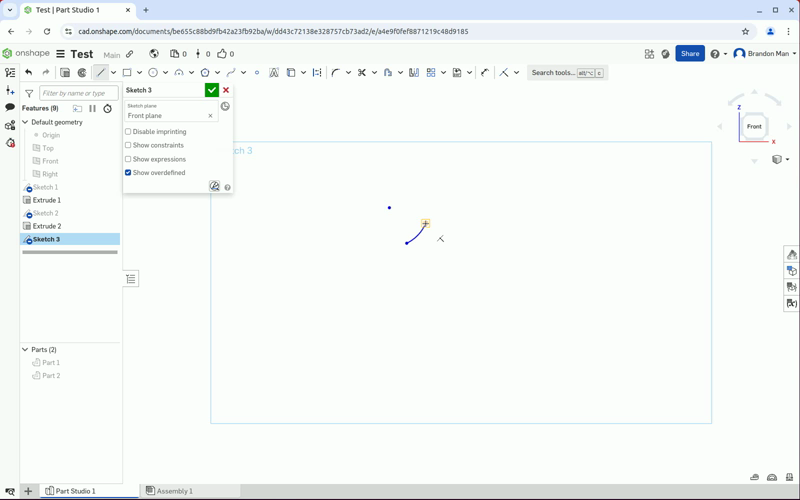
click(425, 223)
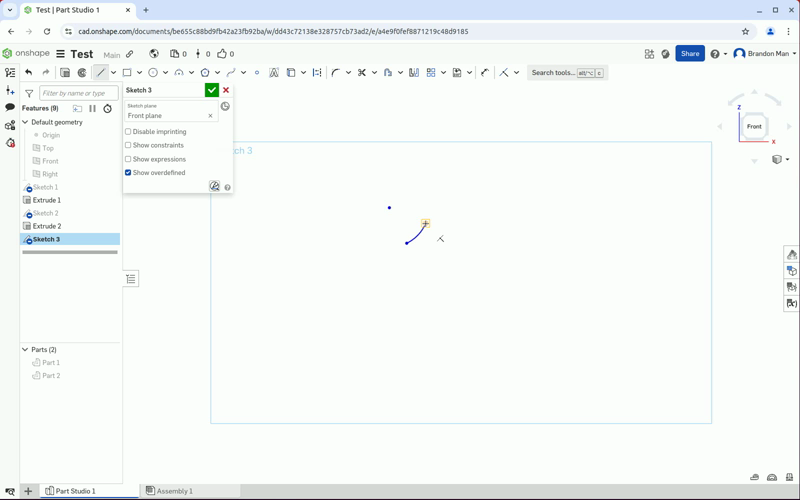
key_down(shift)
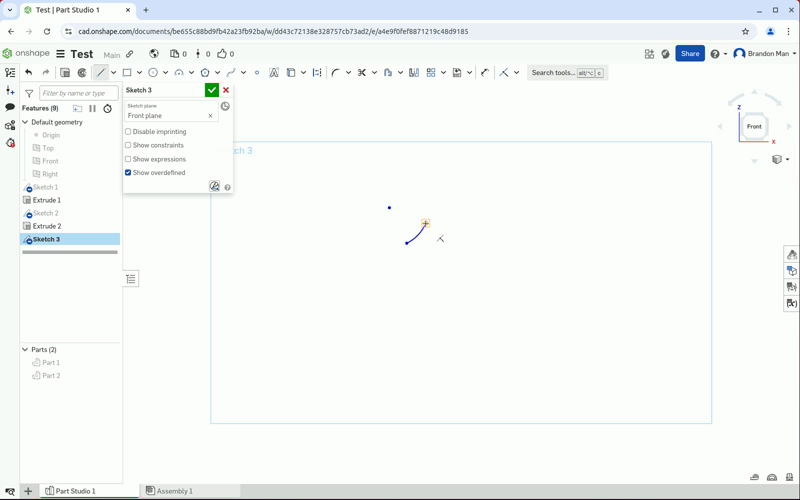
mouse_move(455, 223)
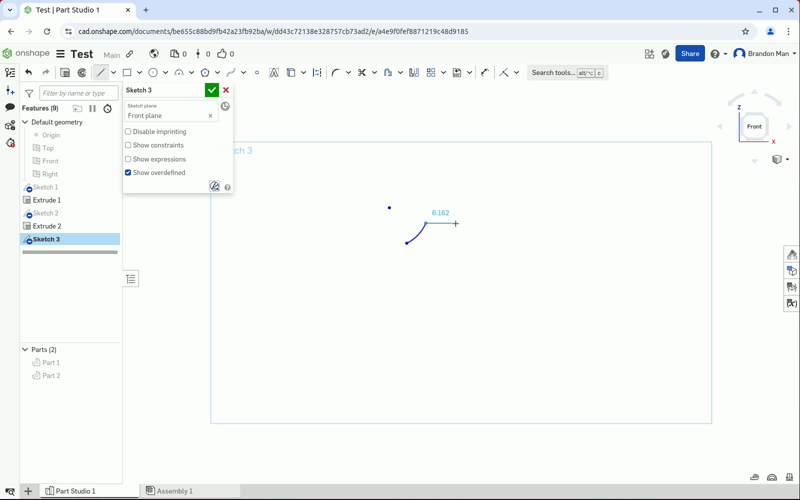
mouse_move(406, 223)
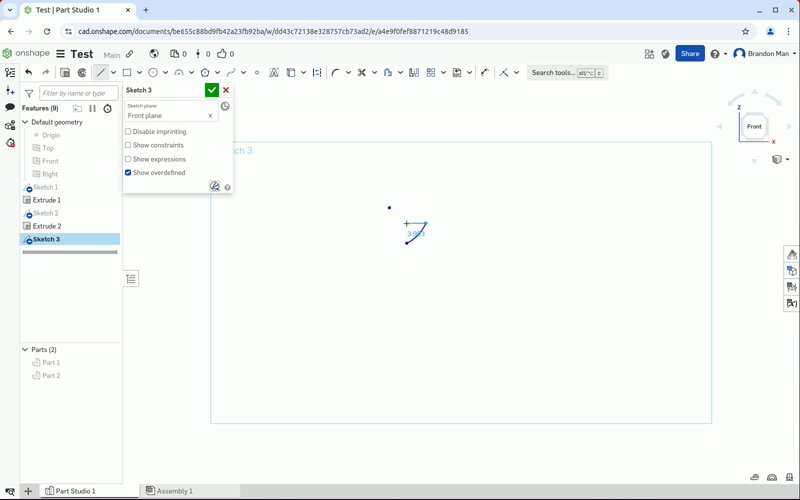
click(406, 223)
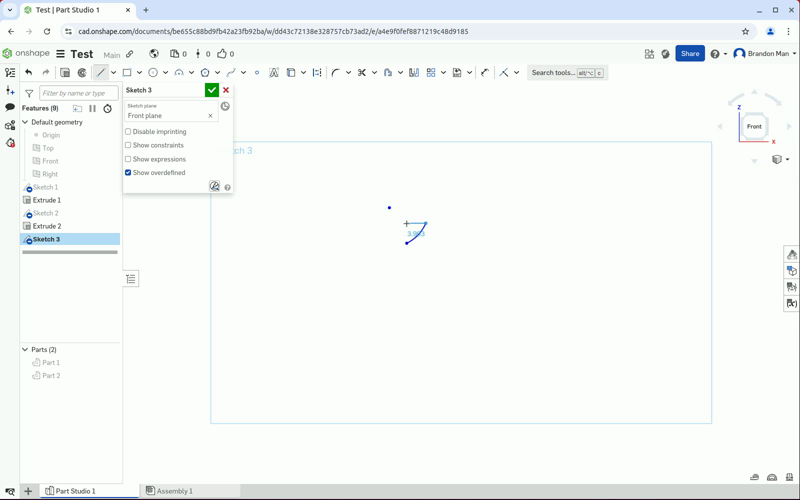
key_up(shift)
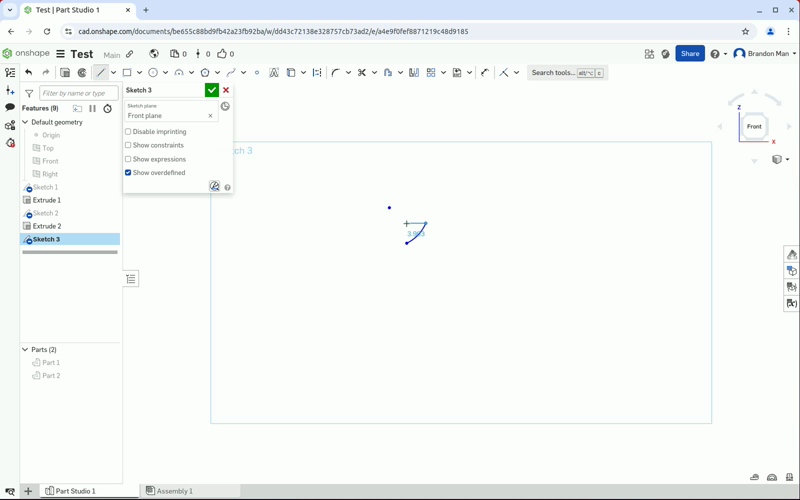
mouse_move(436, 223)
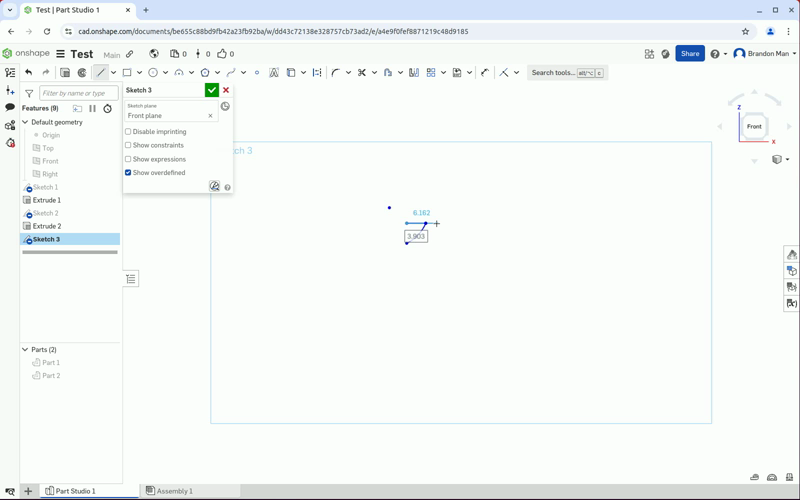
key_down(shift)
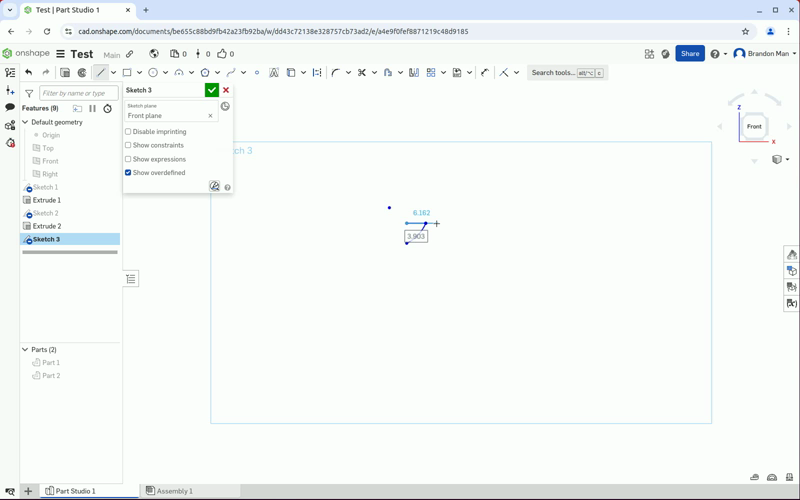
mouse_move(406, 243)
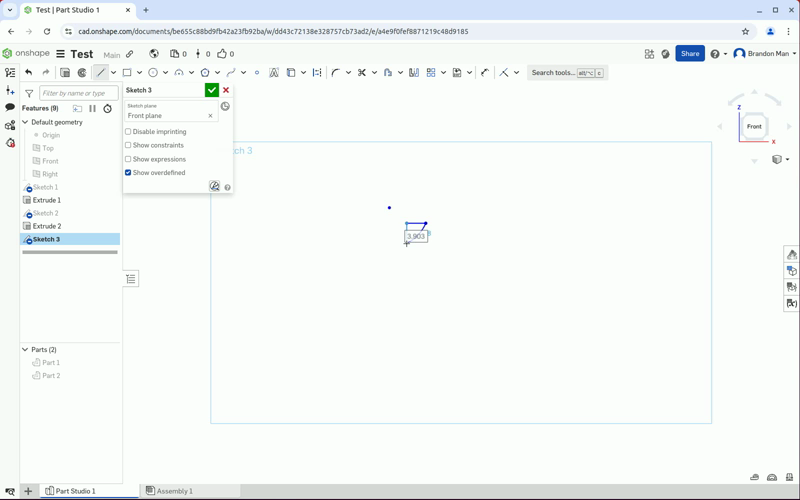
key_up(shift)
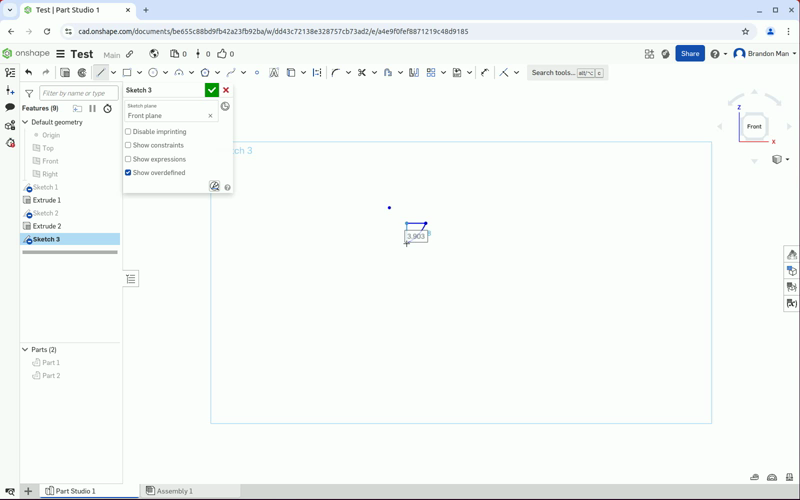
click(406, 243)
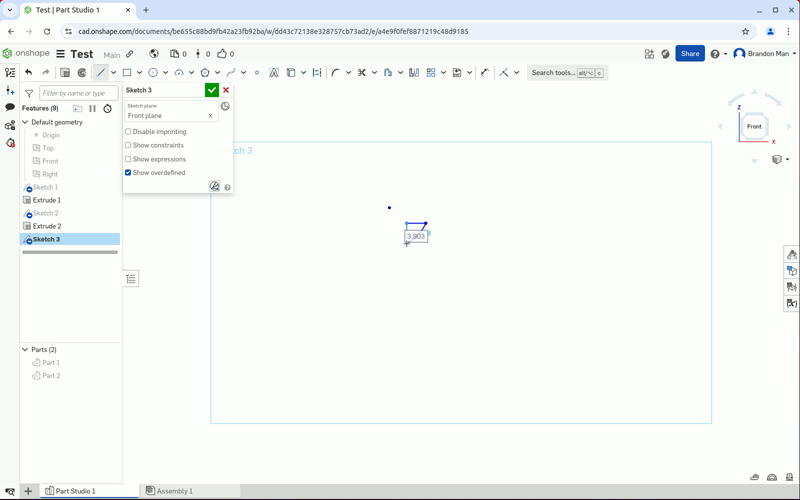
key(esc)
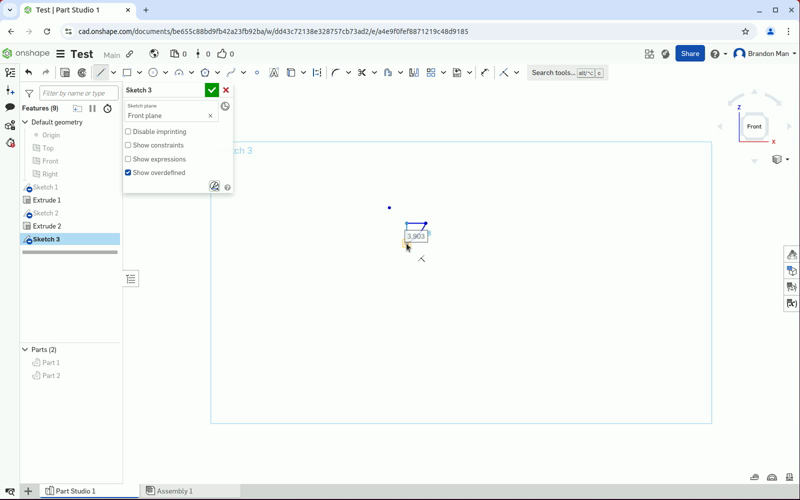
mouse_move(407, 233)
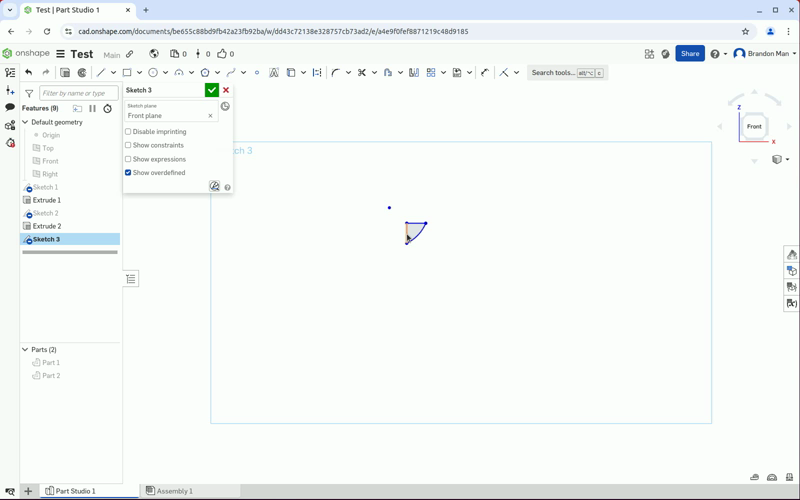
scroll(6)
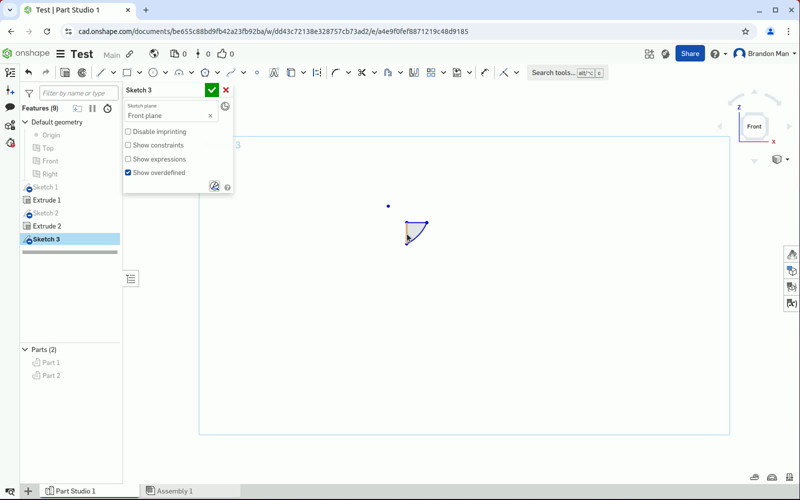
scroll(6)
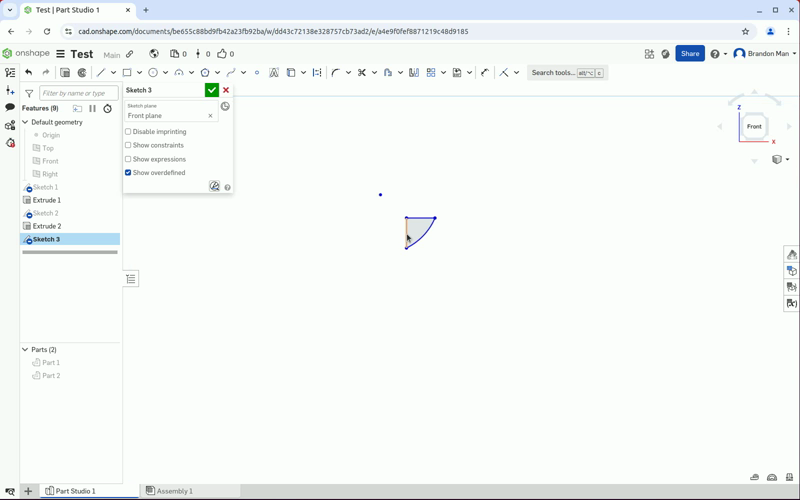
scroll(6)
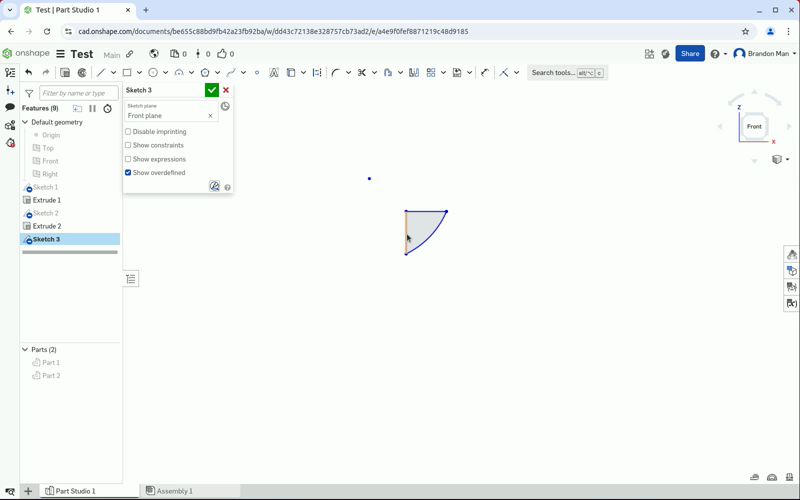
scroll(6)
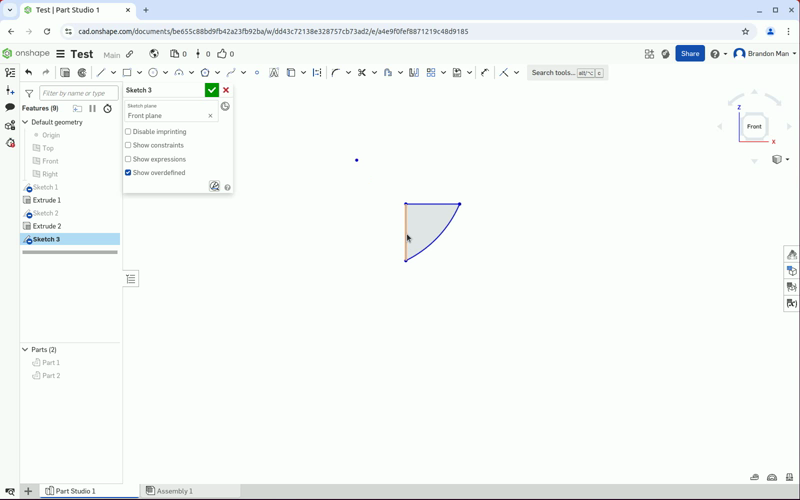
scroll(6)
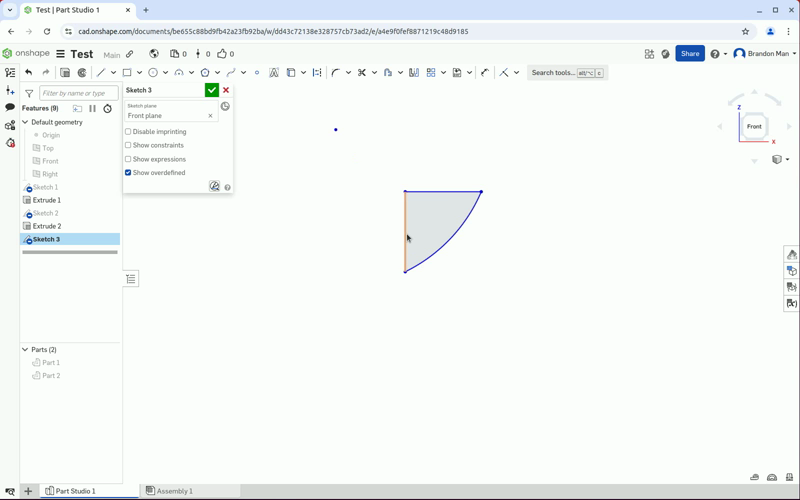
scroll(6)
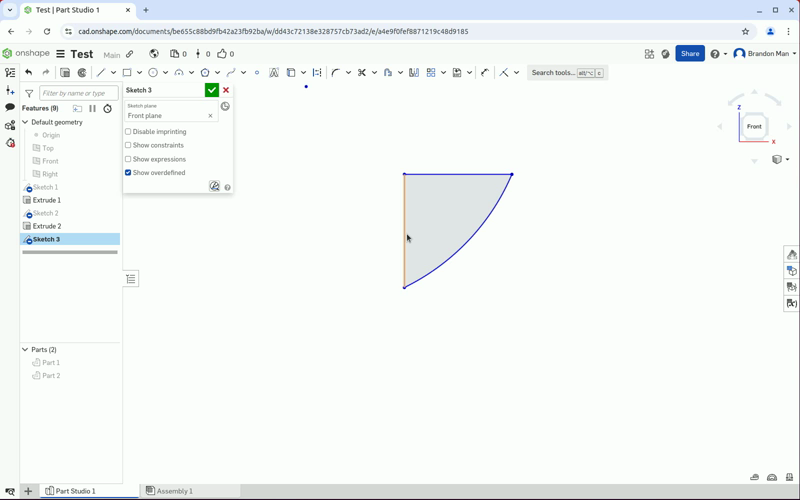
scroll(6)
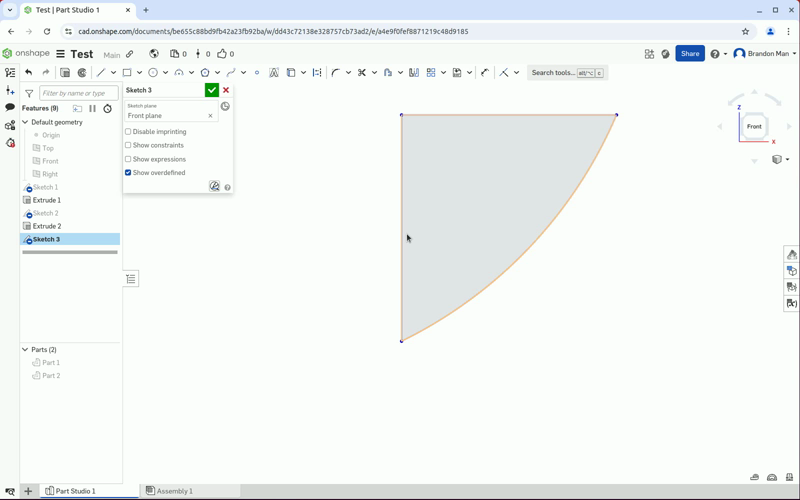
click(407, 233)
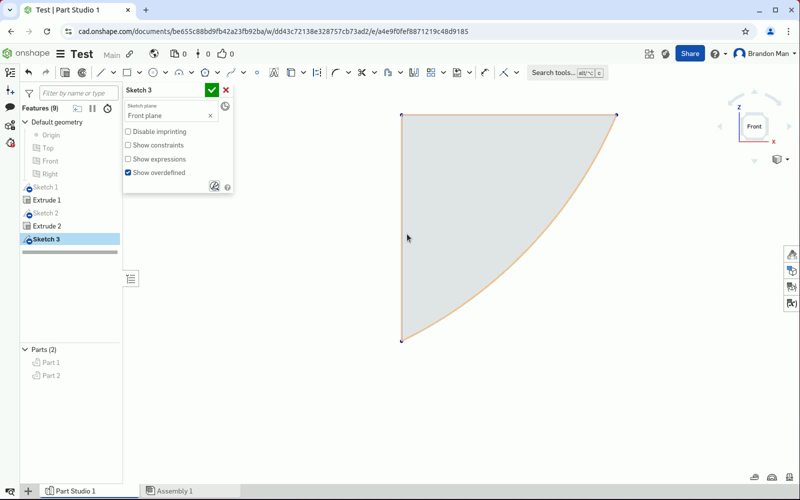
scroll(-6)
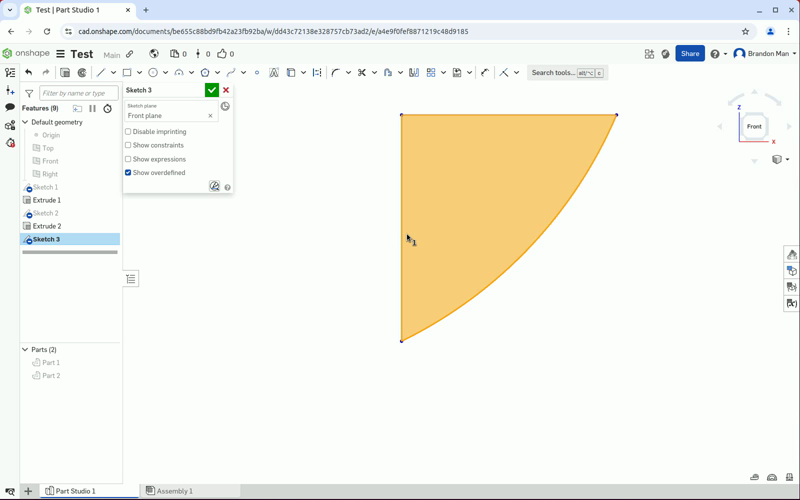
scroll(-6)
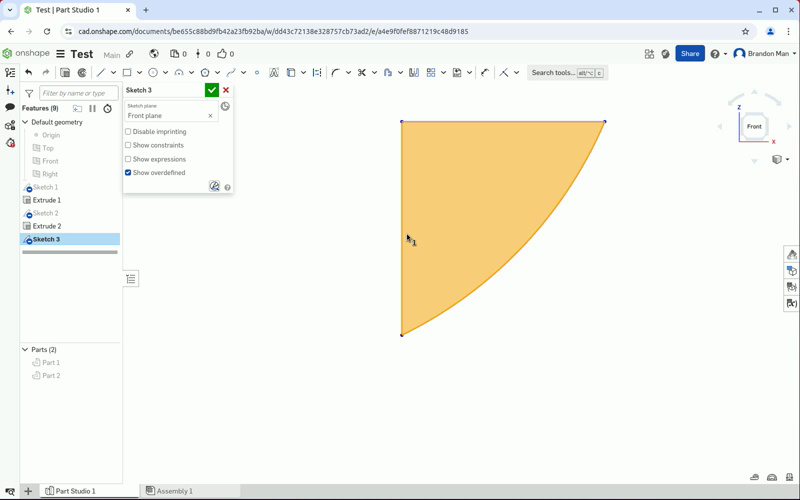
scroll(-6)
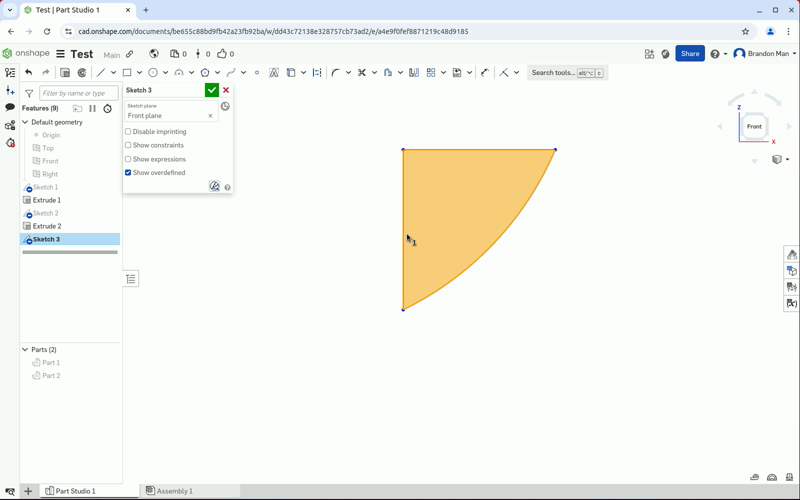
scroll(-6)
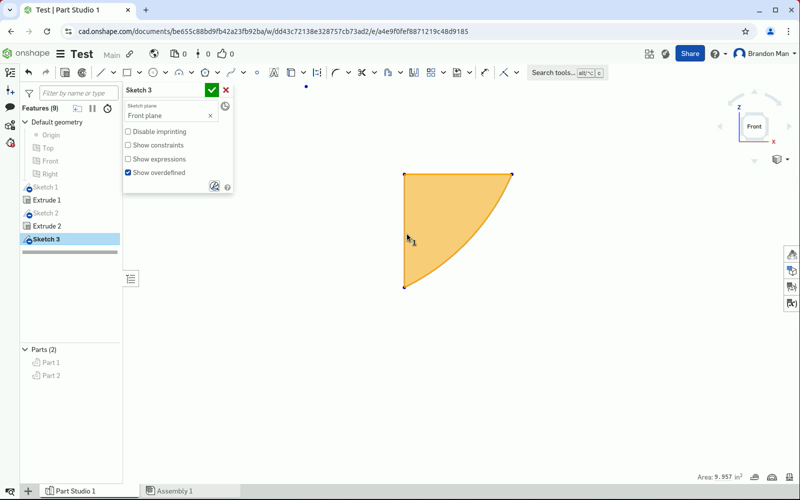
scroll(-6)
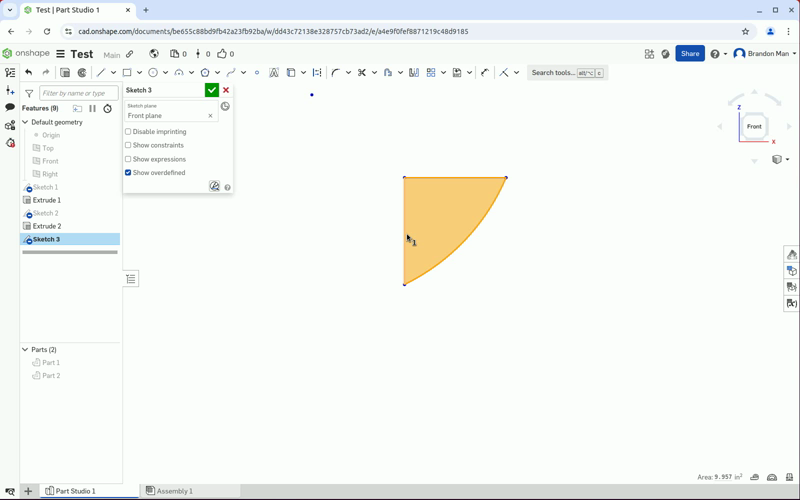
scroll(-6)
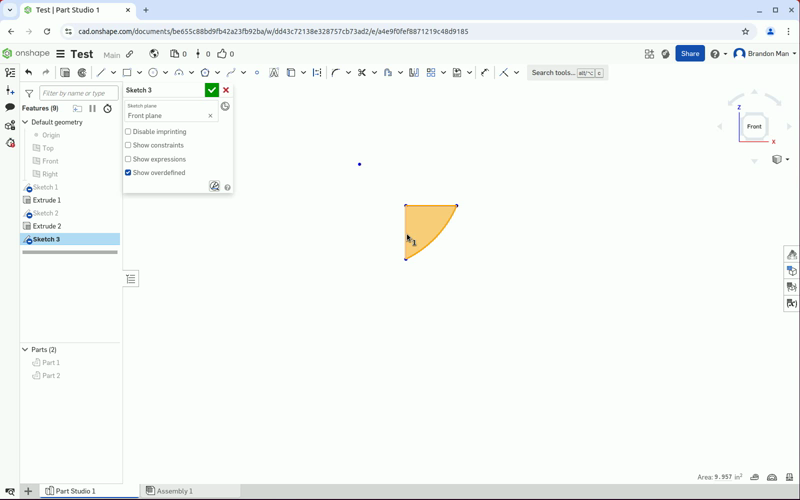
scroll(-6)
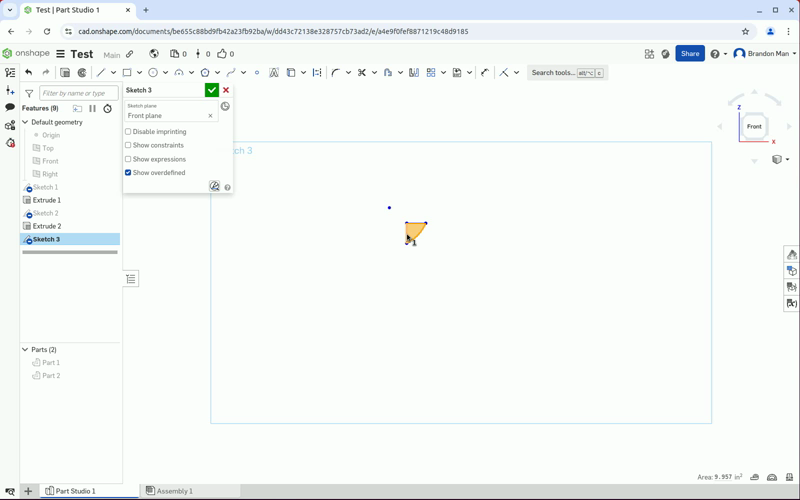
mouse_move(73, 352)
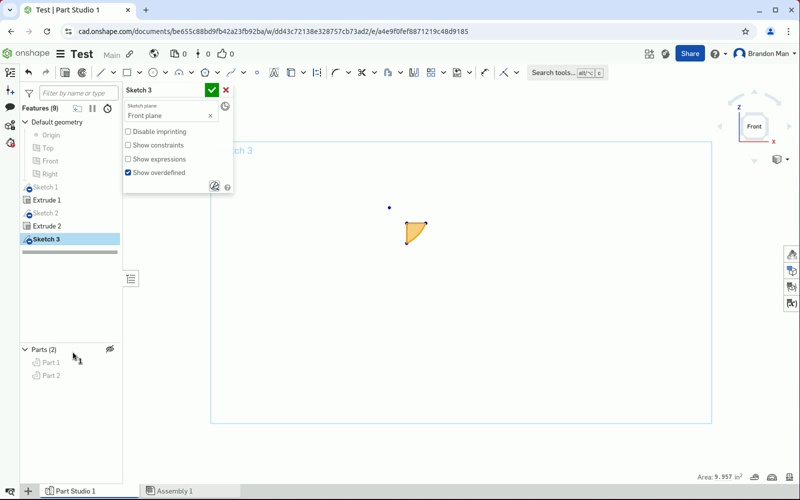
key(shift+y)
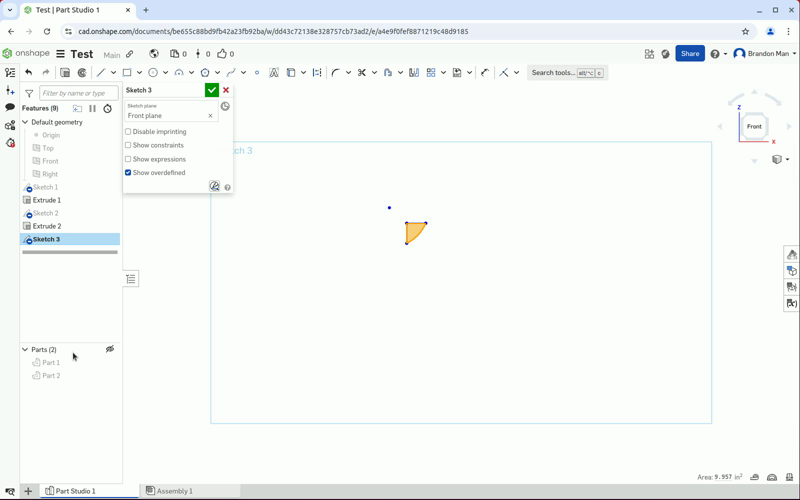
key(shift+e)
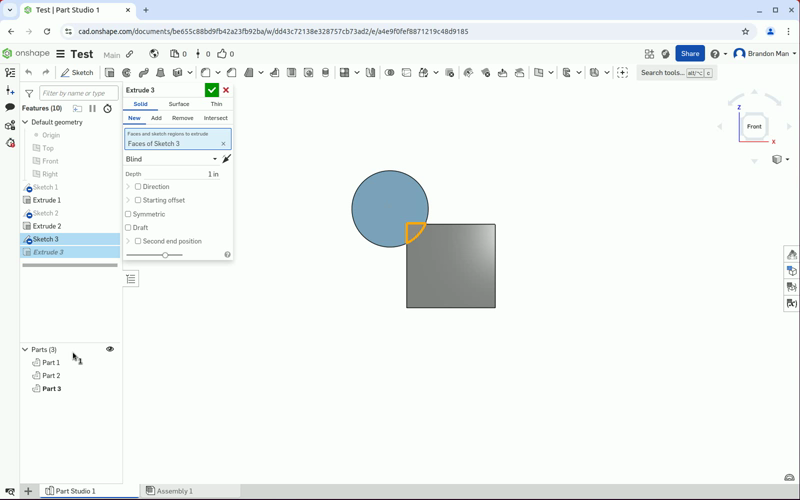
mouse_move(143, 106)
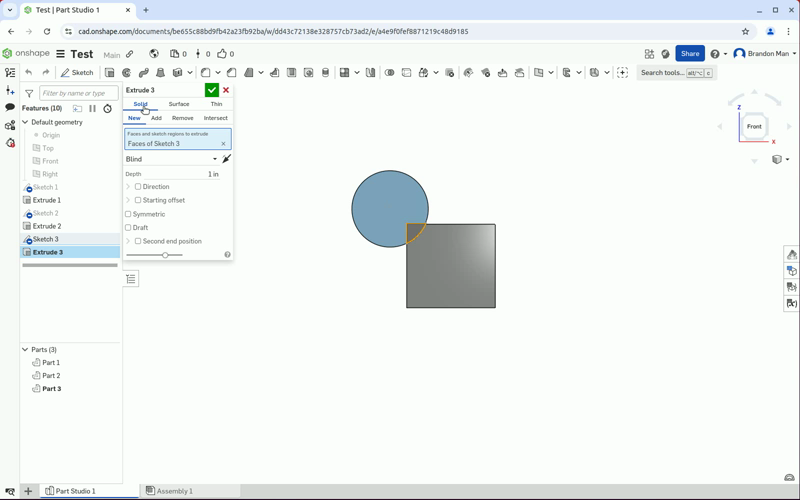
click(143, 106)
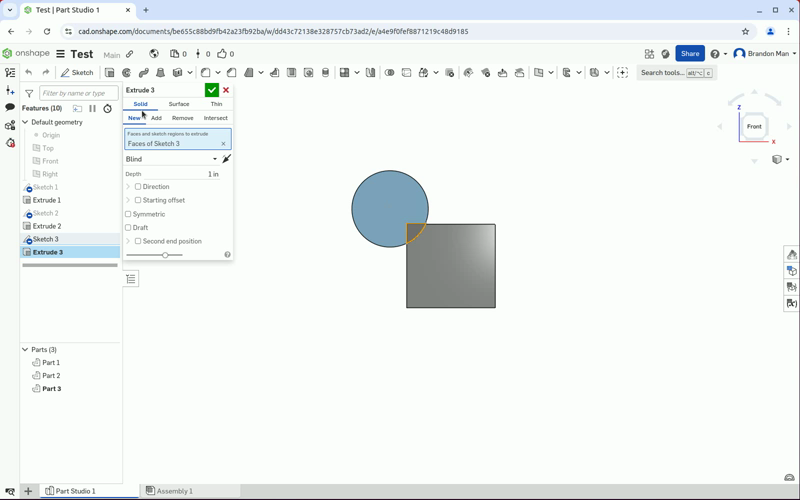
mouse_move(137, 120)
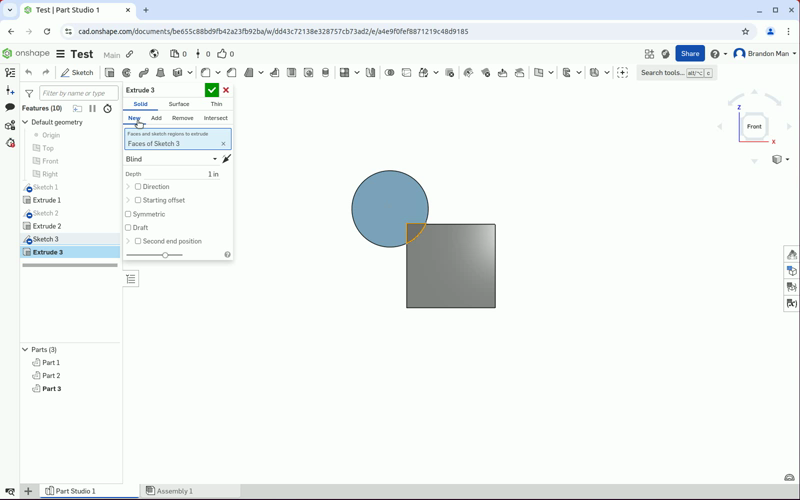
click(137, 120)
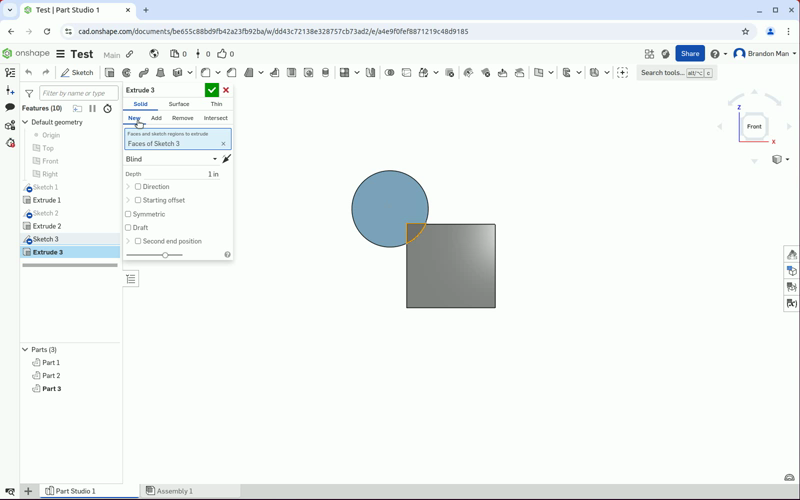
key(tab, 4)
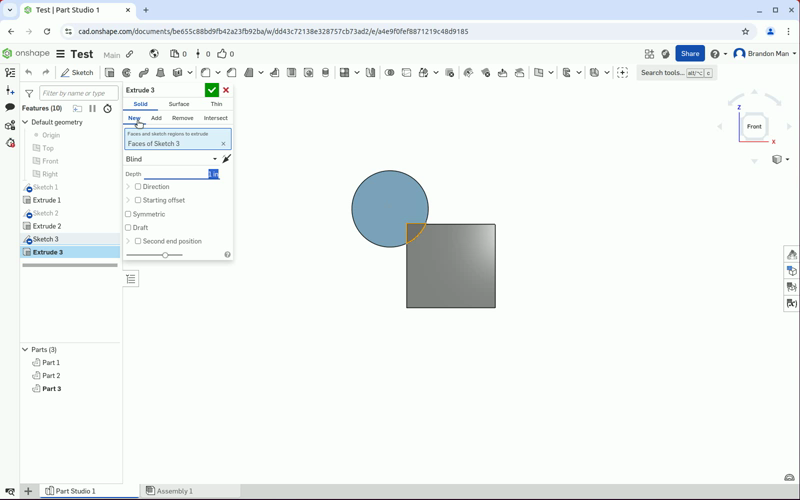
text(13.721)
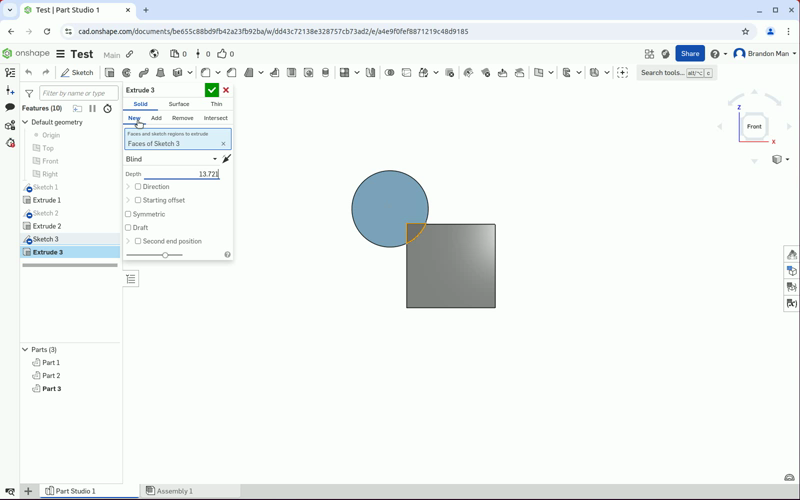
key(enter)
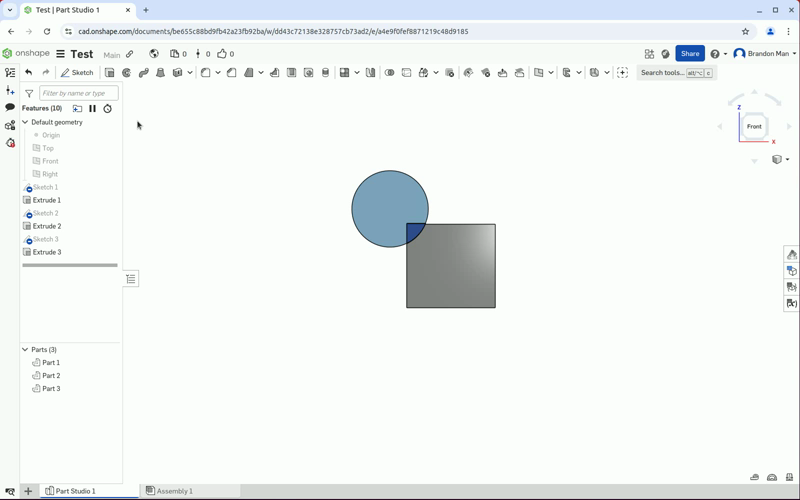
key(shift+h)
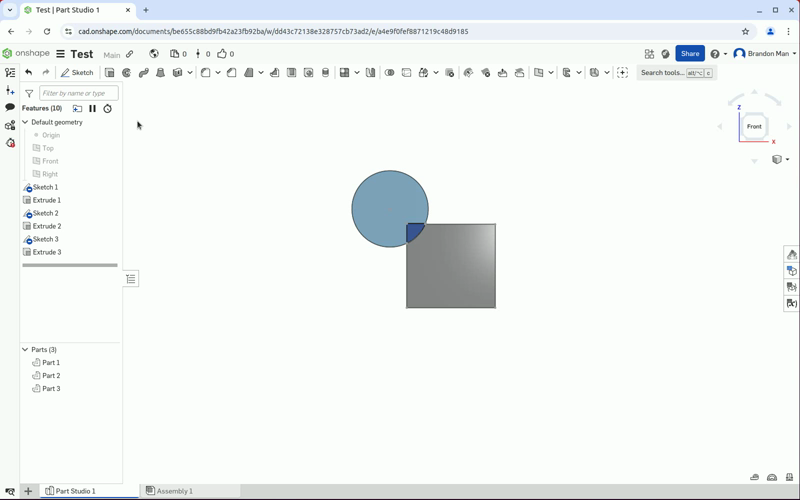
key(shift+h)
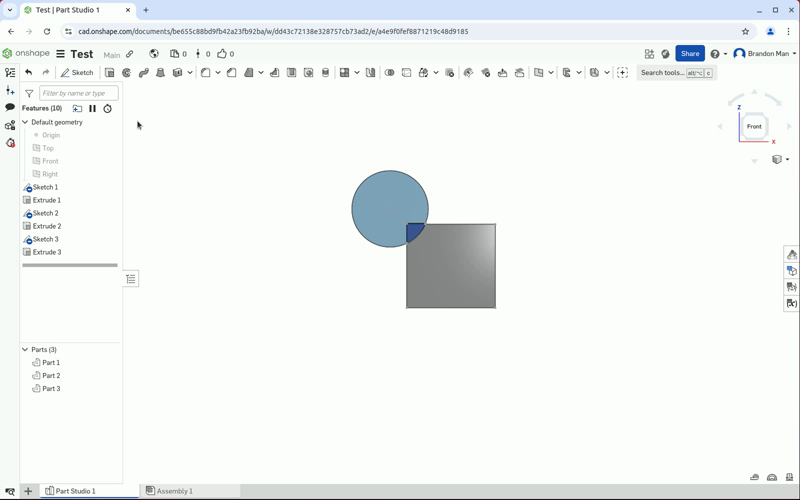
key(shift+7)
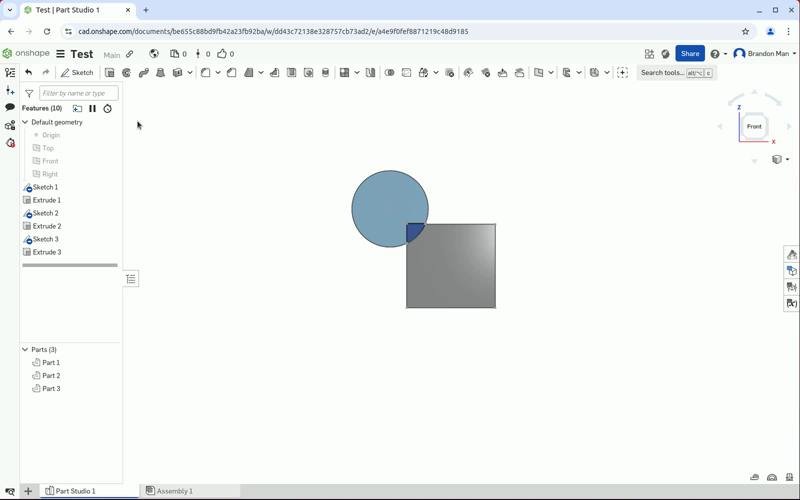
key(left, 2)
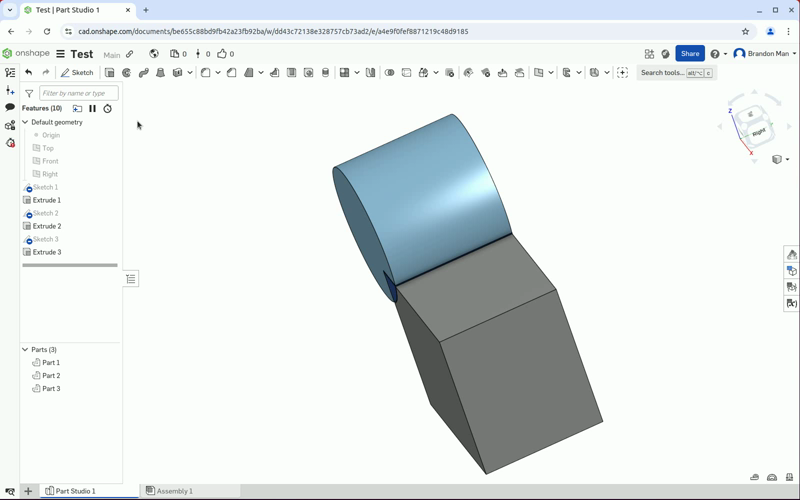
key(down, 2)
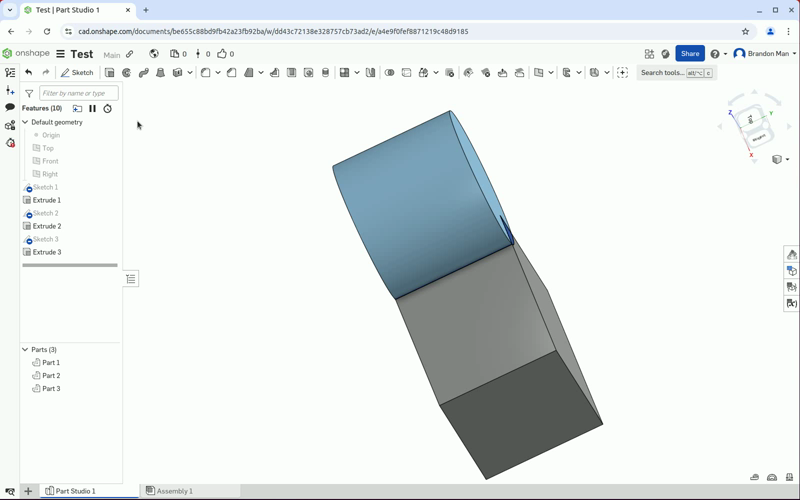
key(up, 2)
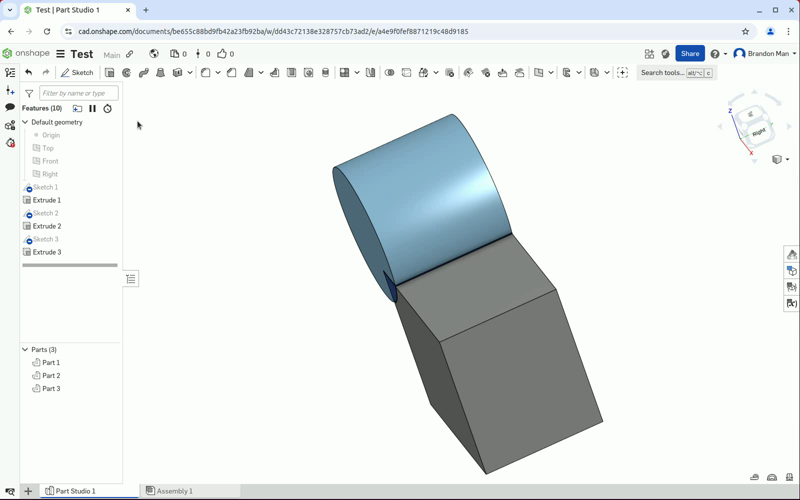
key(right, 2)
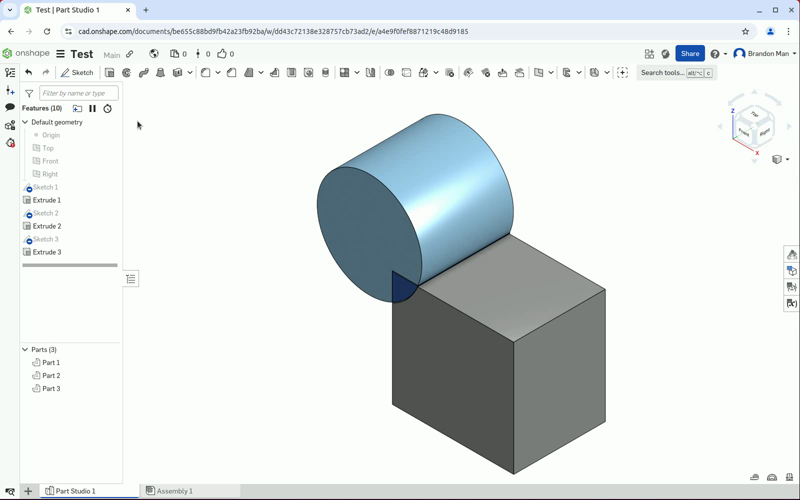
mouse_move(73, 189)
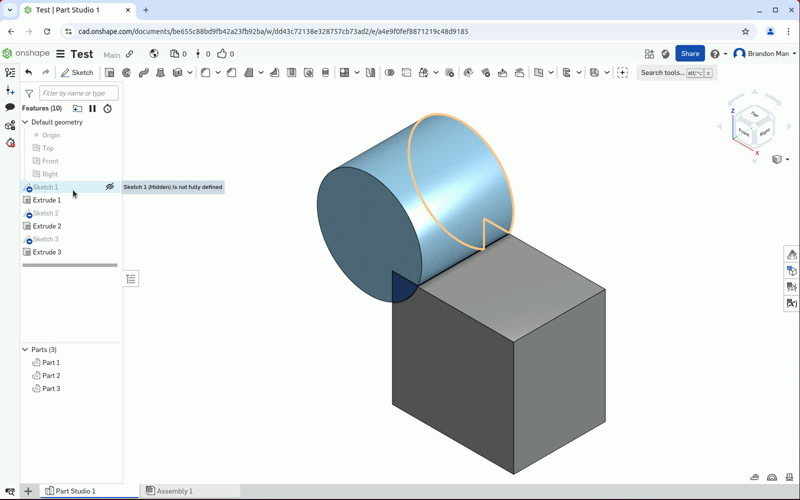
click(73, 189)